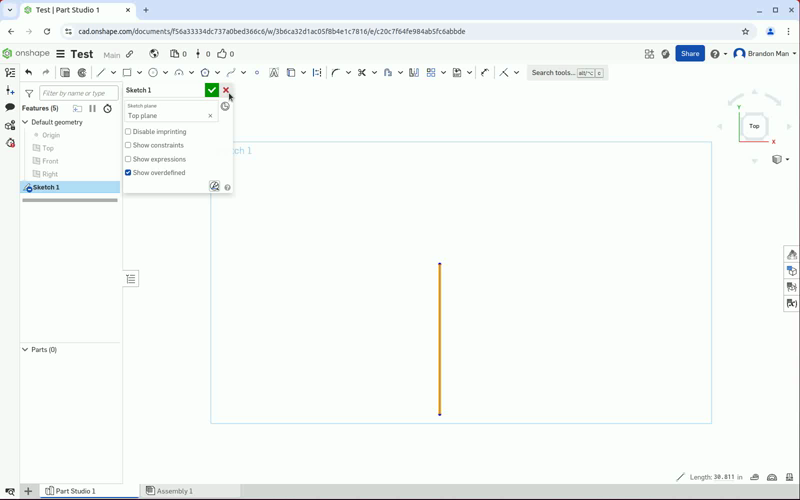
key(shift+h)
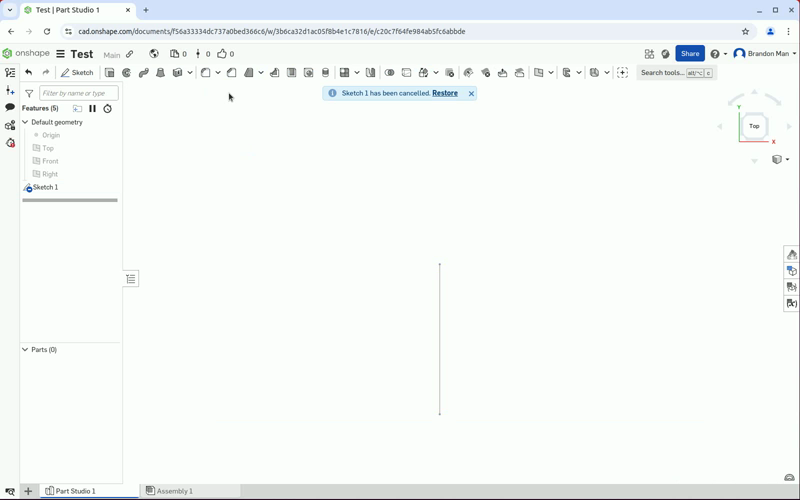
key(shift+s)
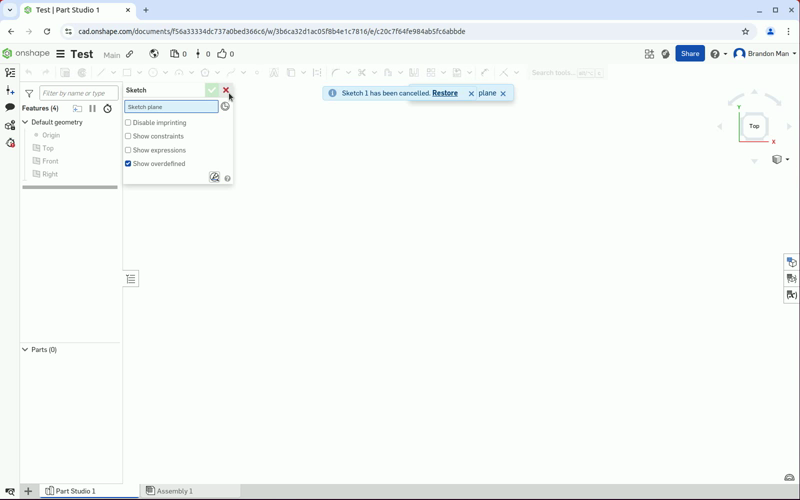
mouse_move(73, 150)
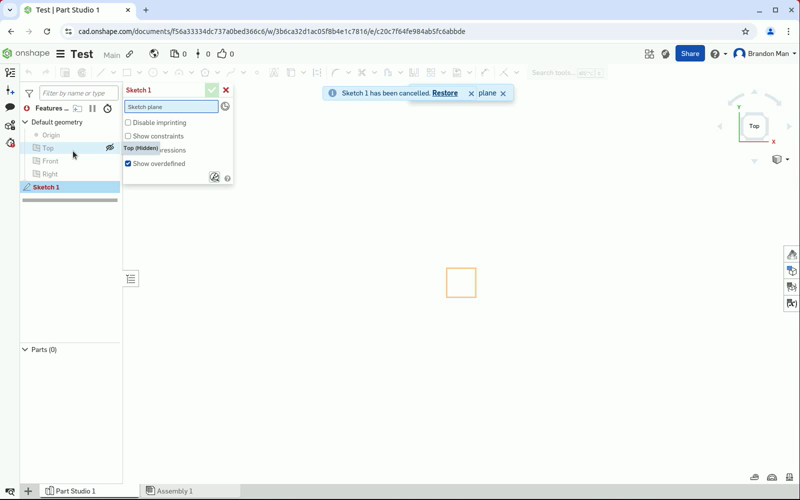
click(73, 150)
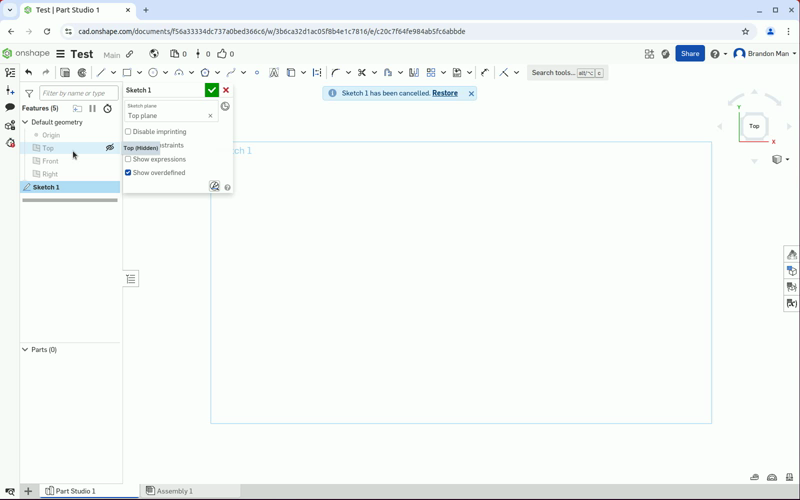
mouse_move(73, 352)
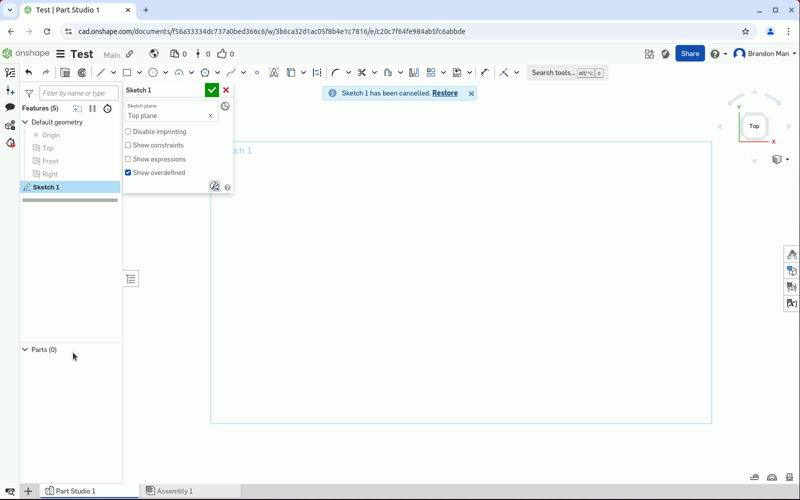
key(y)
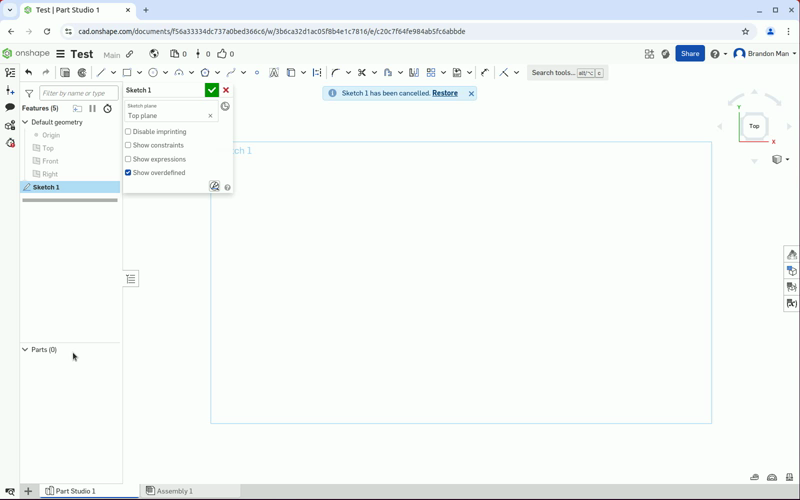
key(c)
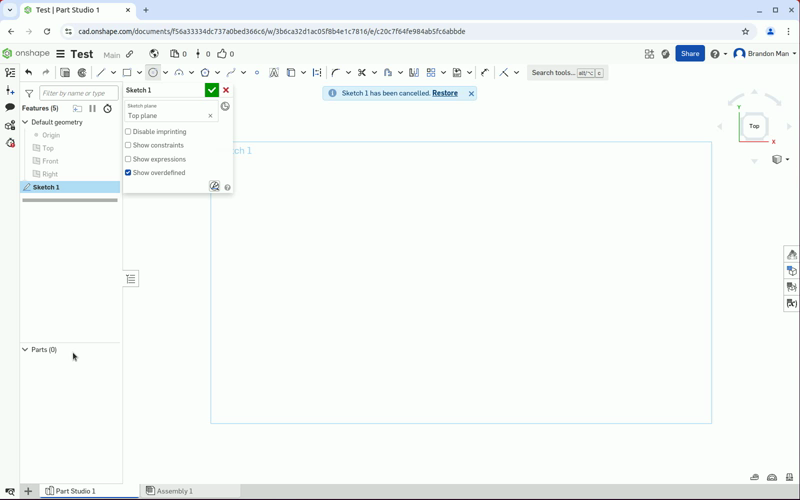
key_down(shift)
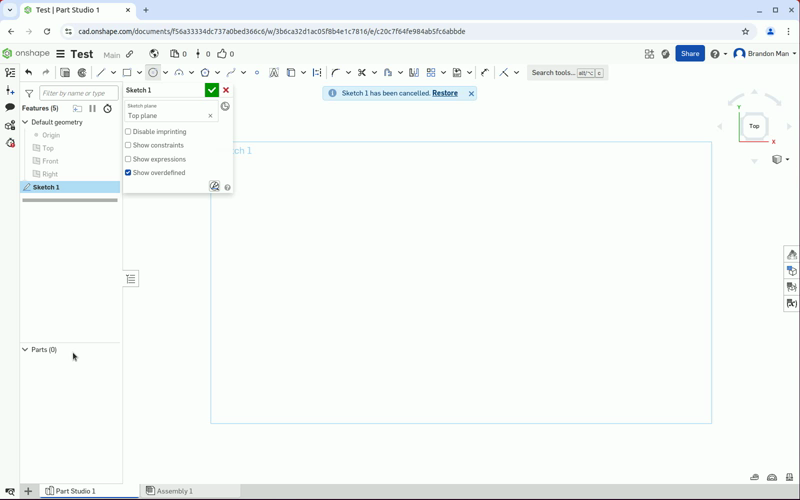
mouse_move(392, 282)
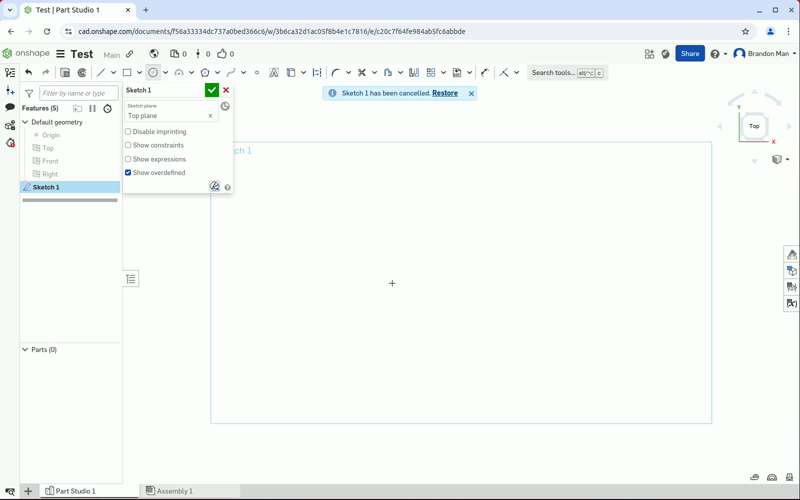
click(392, 282)
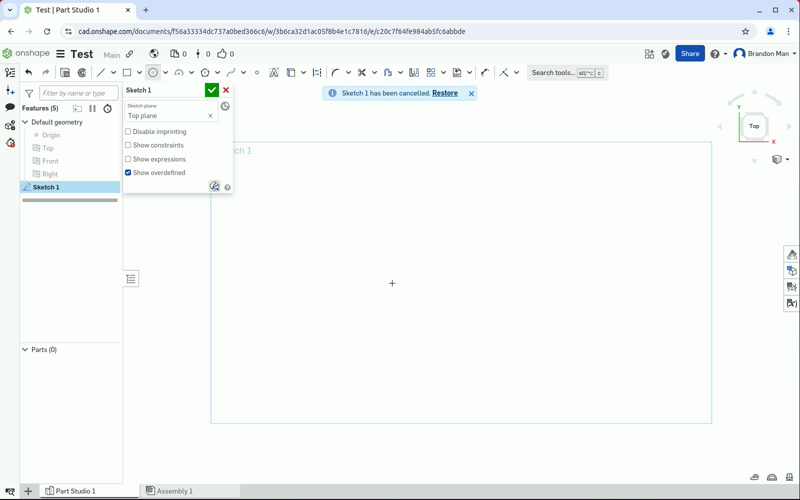
key_up(shift)
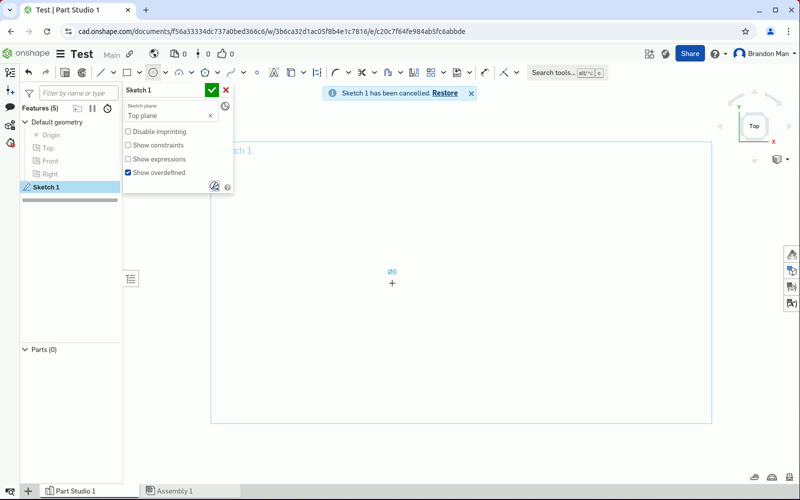
mouse_move(435, 282)
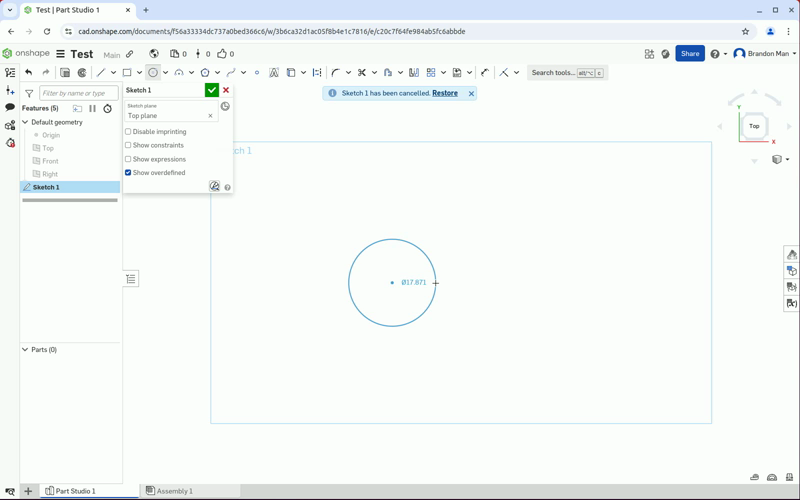
click(435, 282)
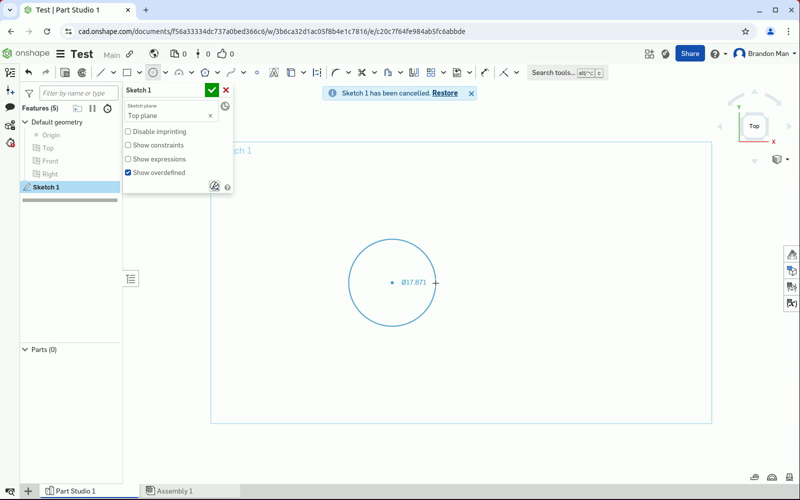
key(esc)
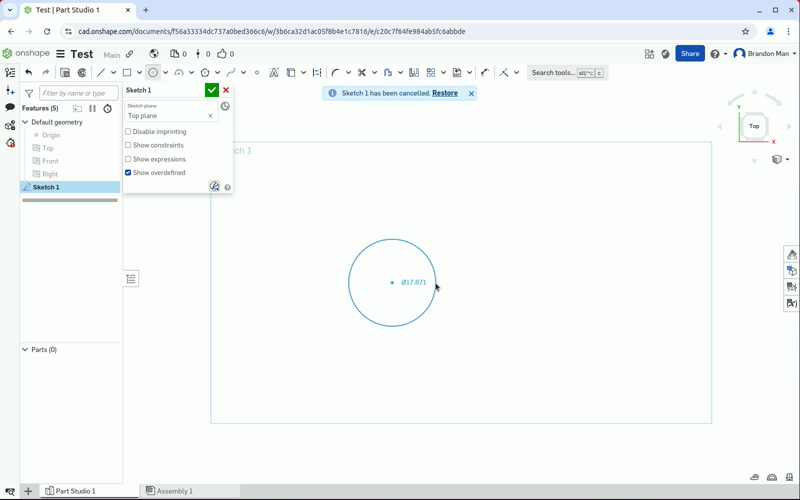
key(c)
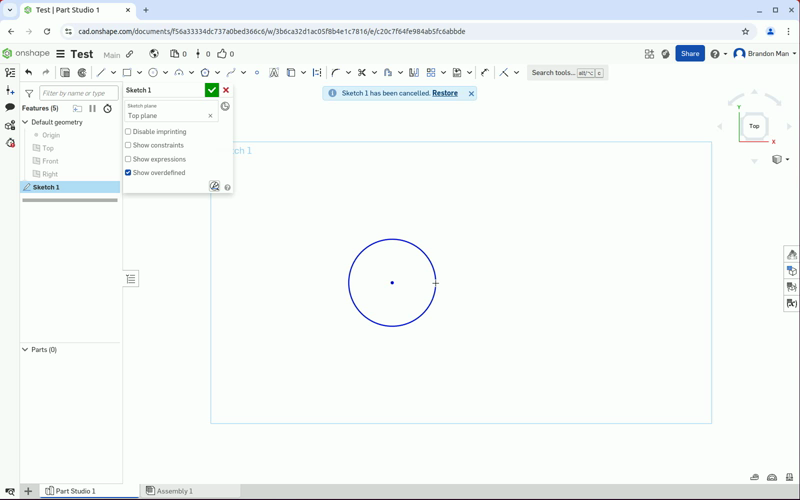
key_down(shift)
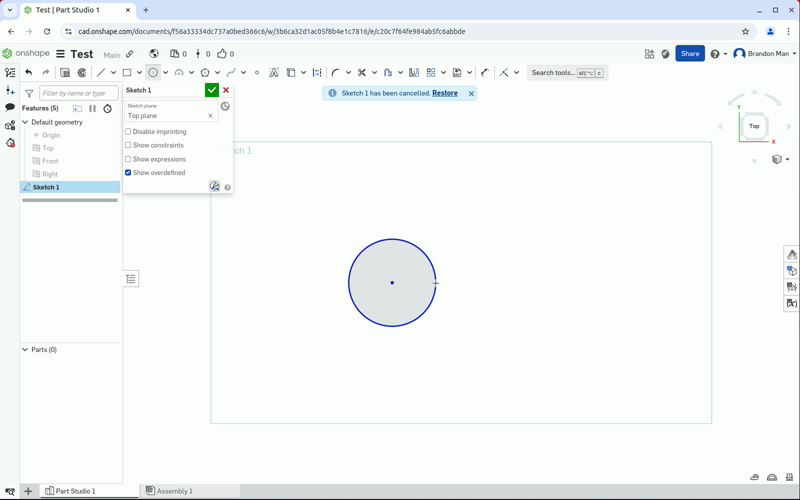
mouse_move(392, 282)
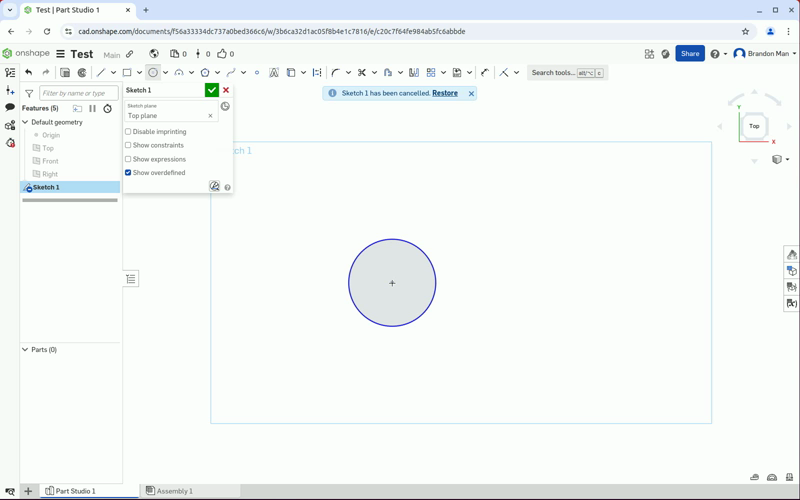
click(392, 282)
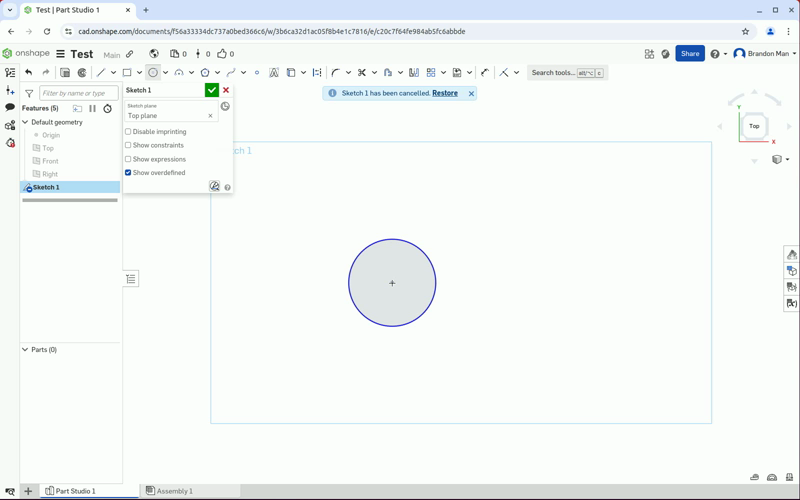
key_up(shift)
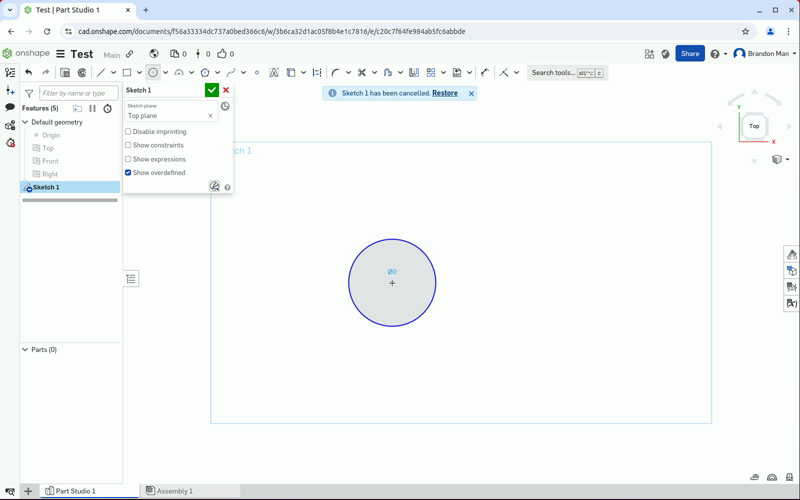
mouse_move(415, 282)
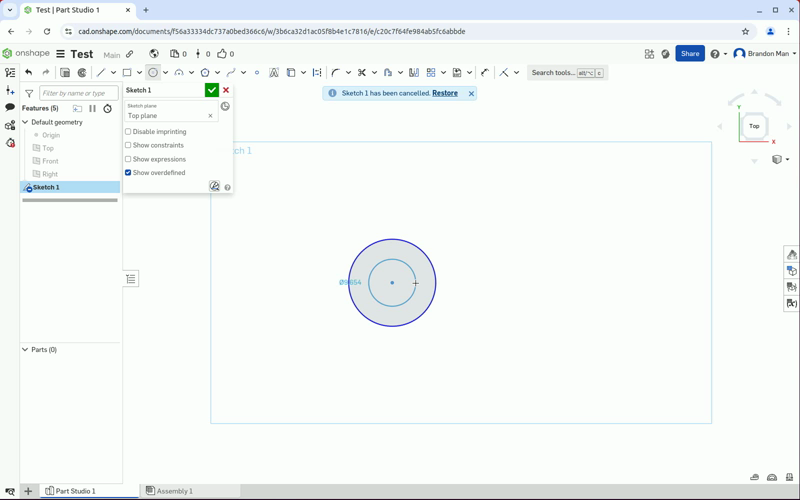
click(415, 282)
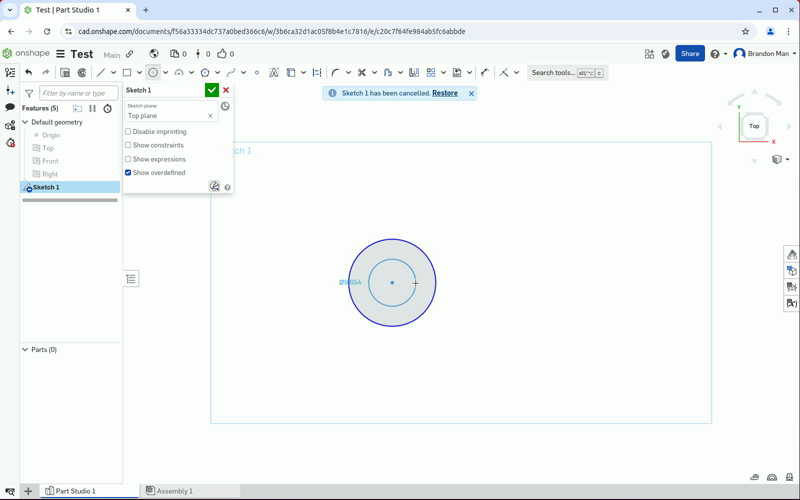
key(esc)
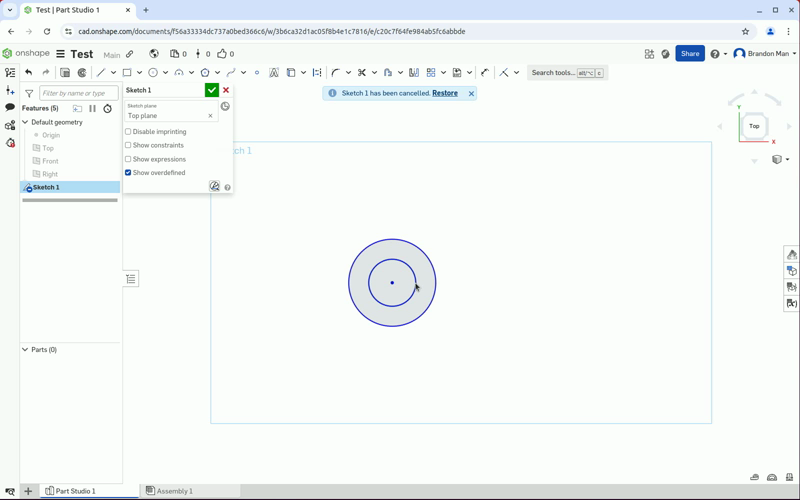
mouse_move(369, 261)
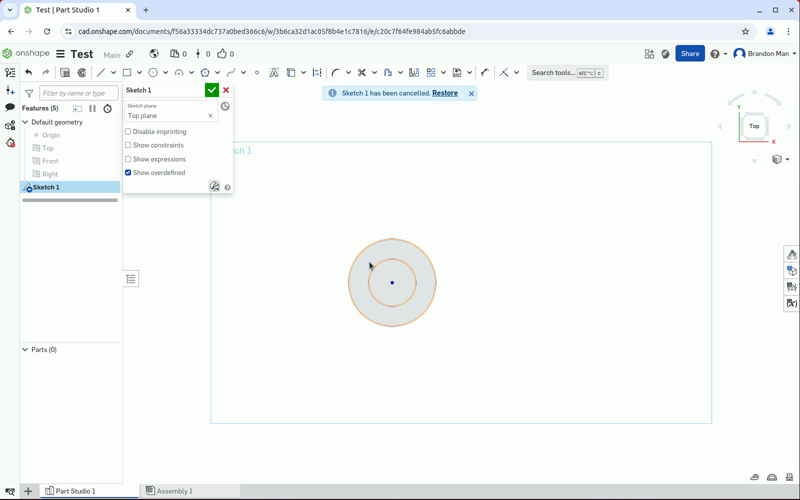
click(369, 261)
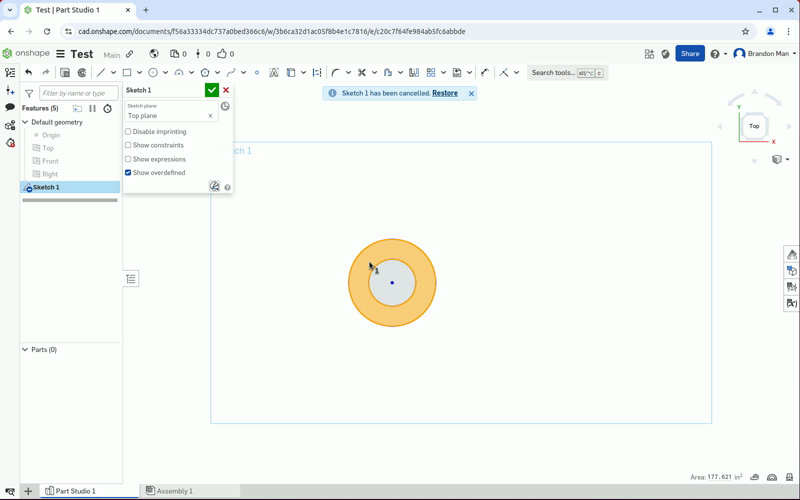
mouse_move(73, 352)
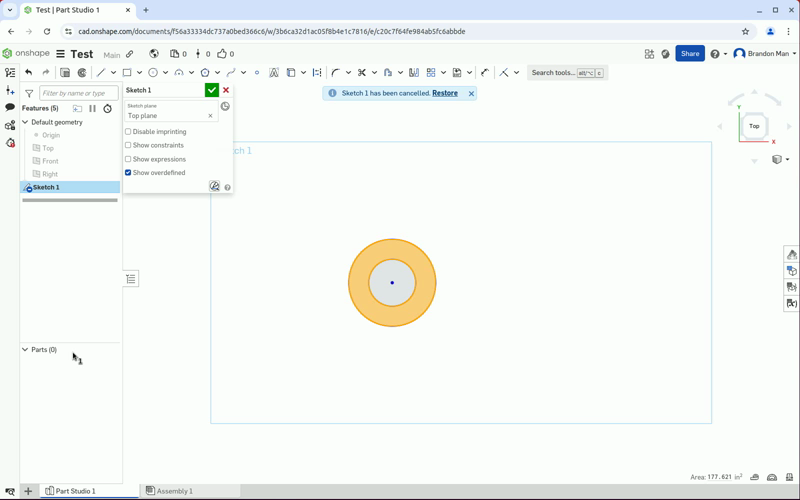
key(shift+y)
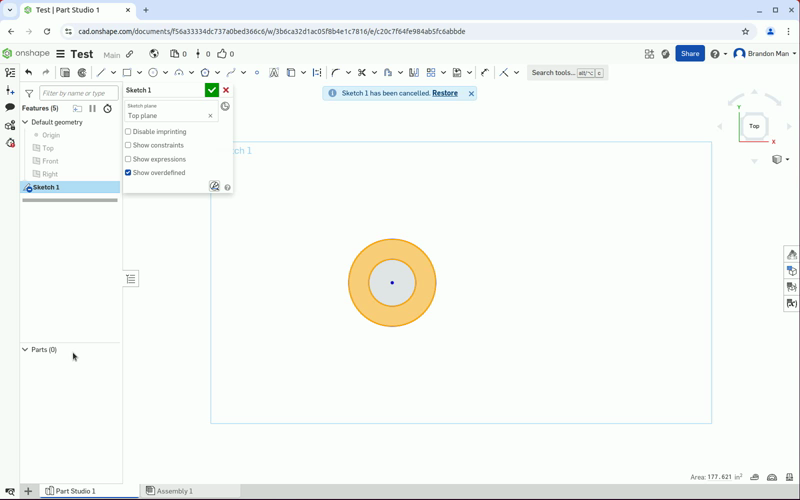
key(shift+e)
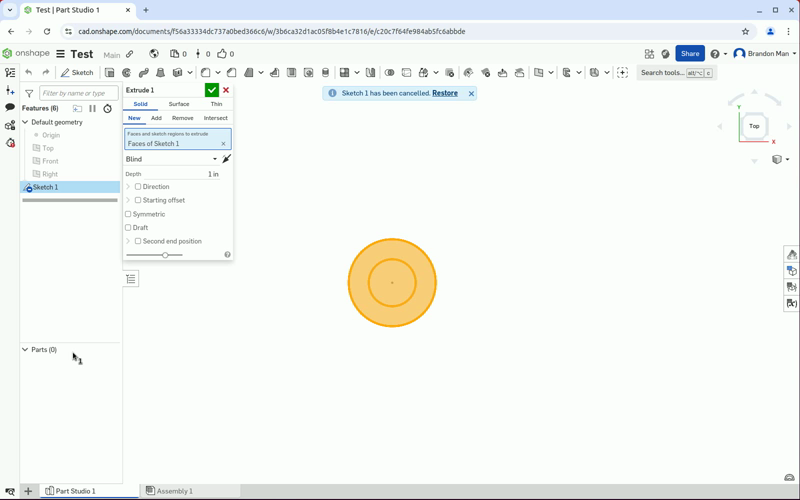
mouse_move(143, 106)
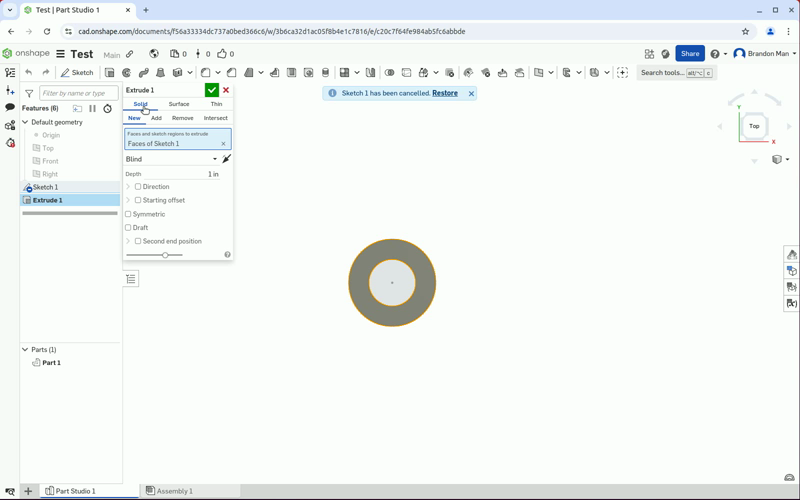
click(143, 106)
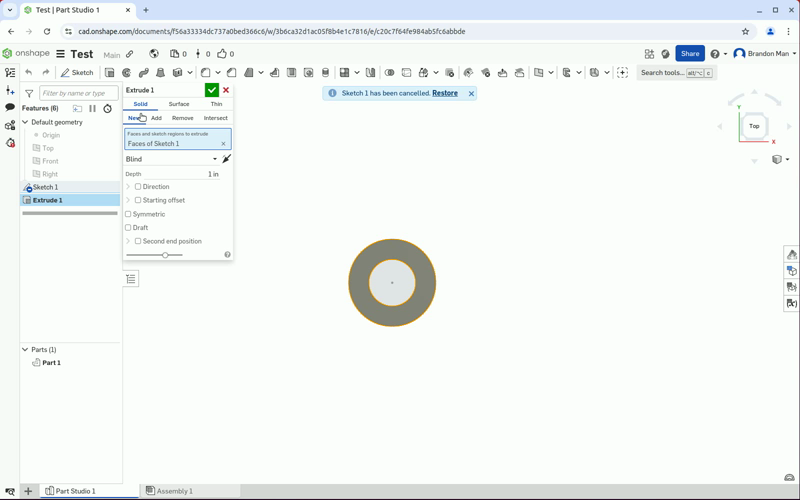
mouse_move(137, 120)
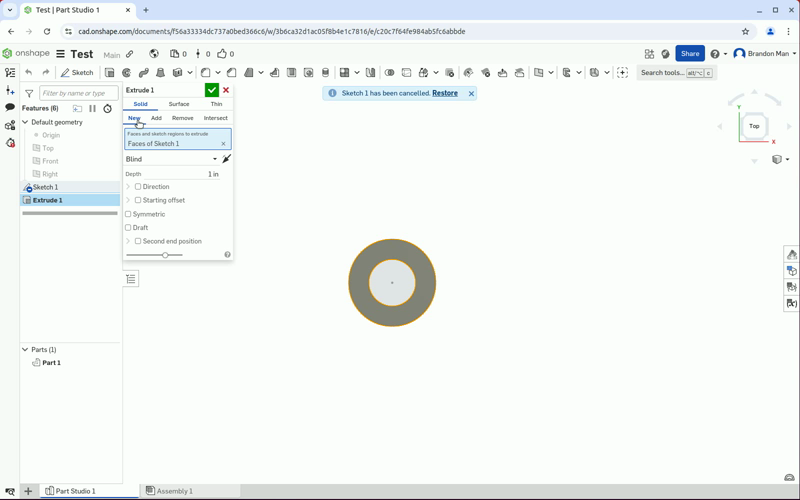
click(137, 120)
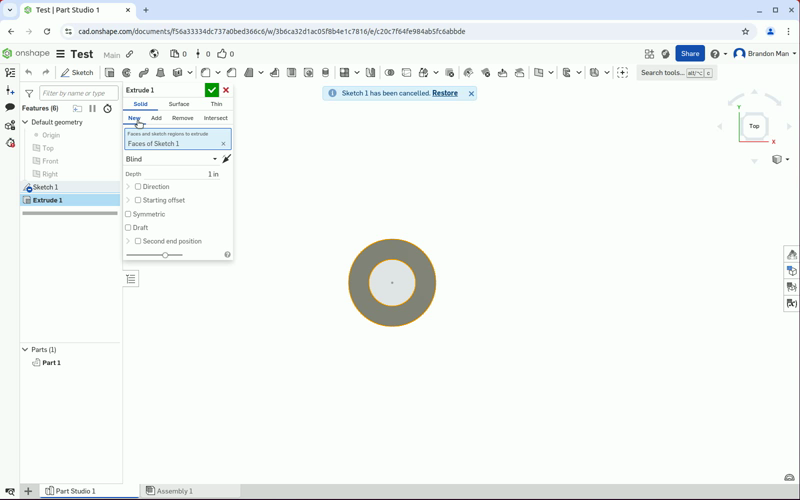
key(tab, 4)
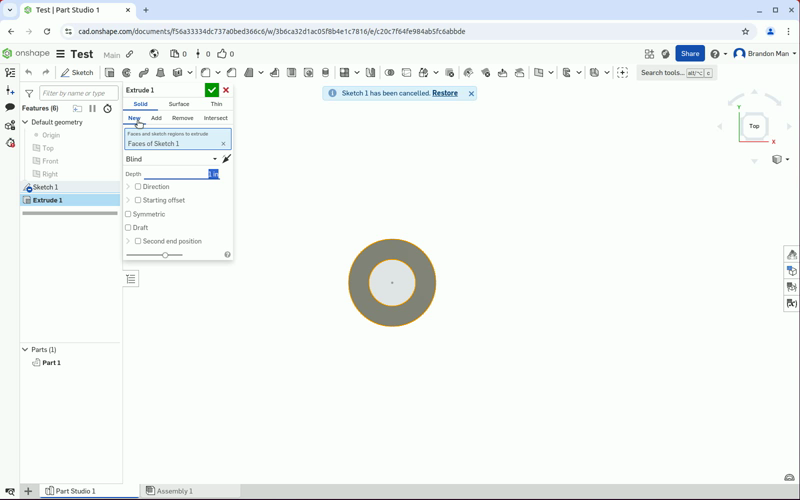
text(7.703)
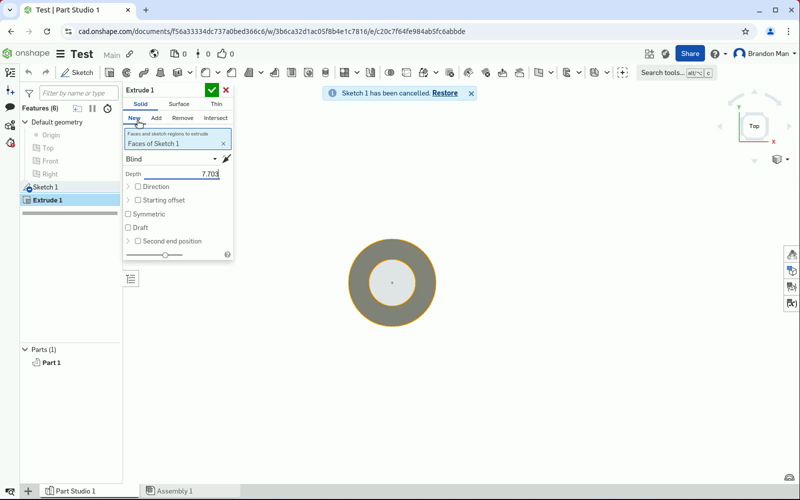
key(enter)
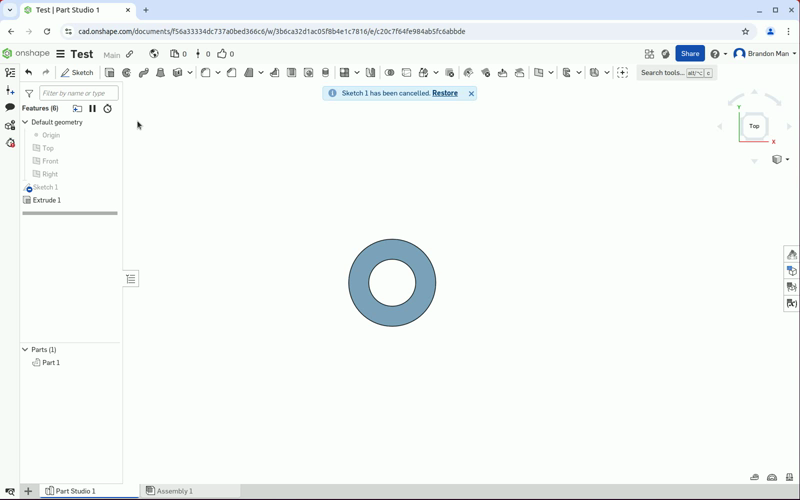
key(shift+h)
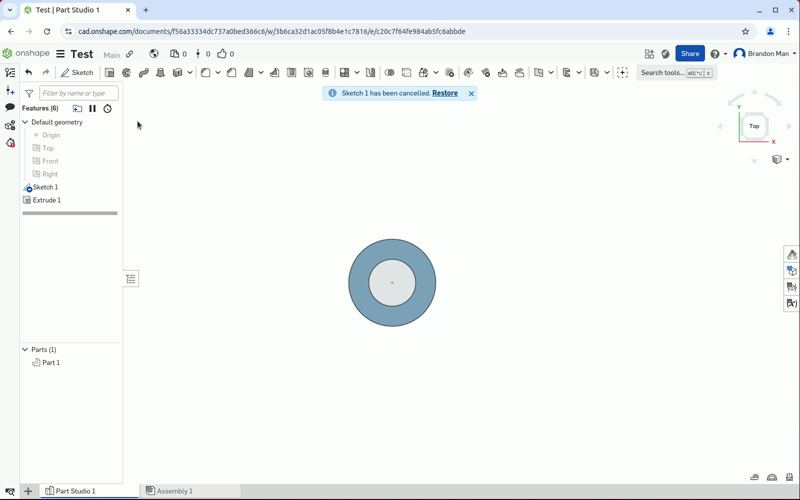
key(shift+h)
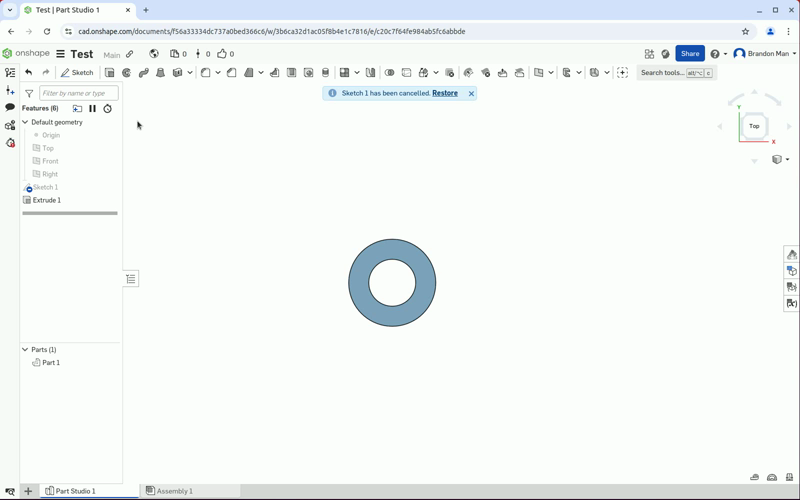
mouse_move(73, 189)
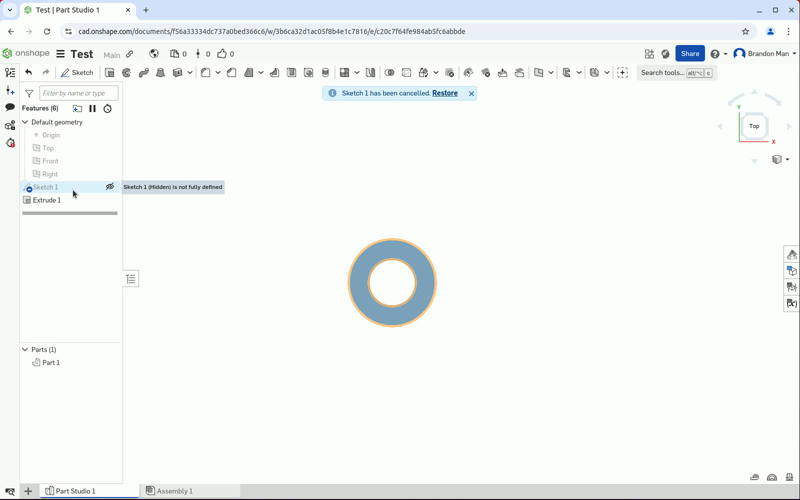
click(73, 189)
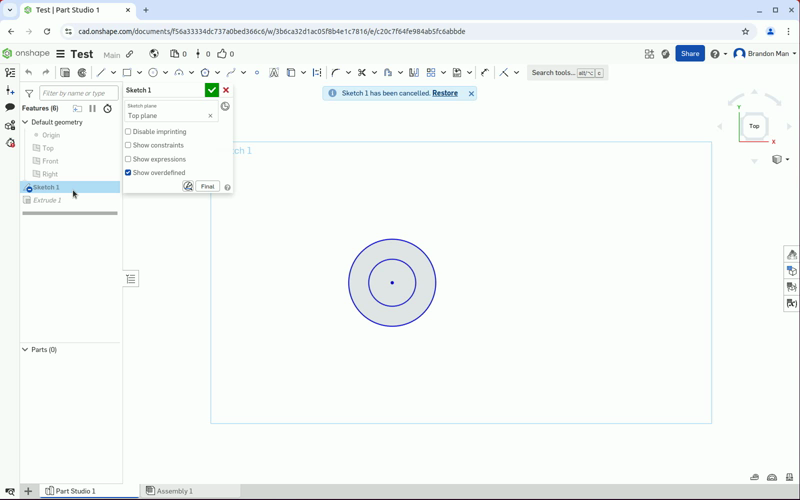
mouse_move(229, 92)
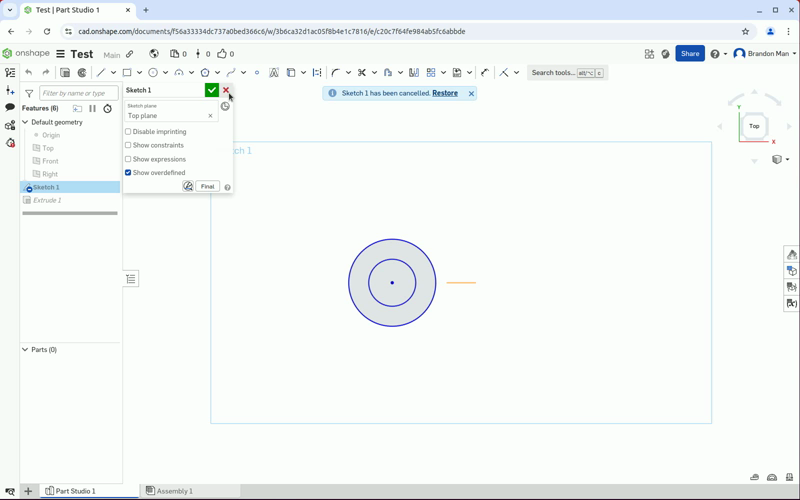
click(229, 92)
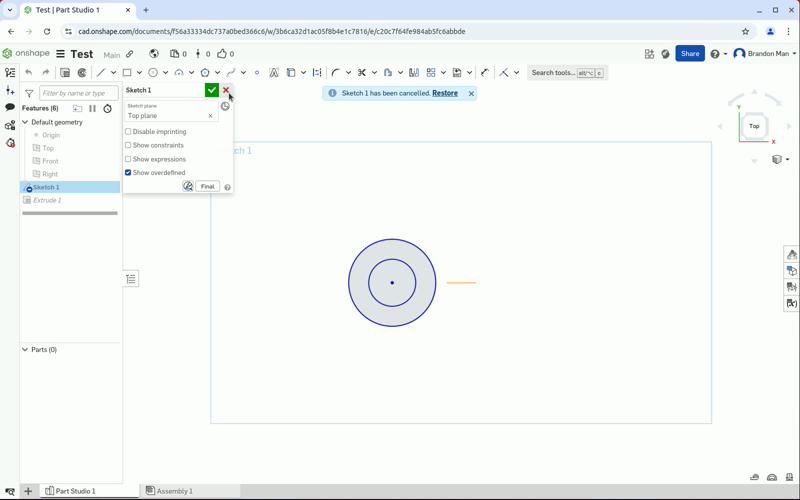
key(shift+s)
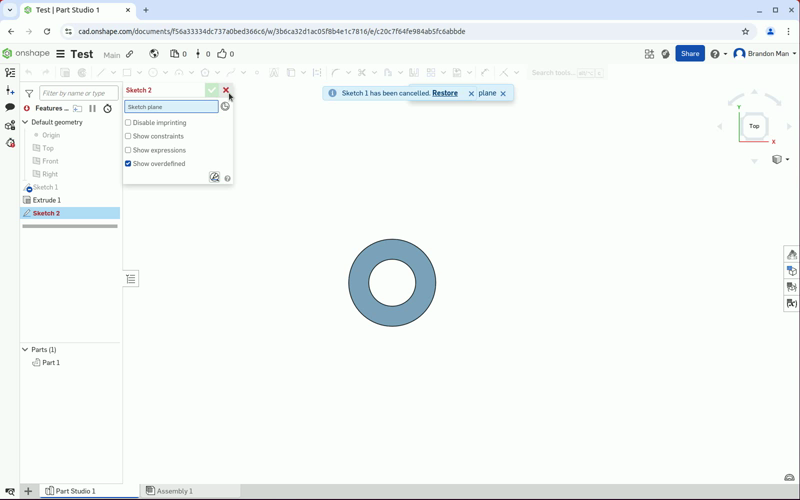
mouse_move(73, 150)
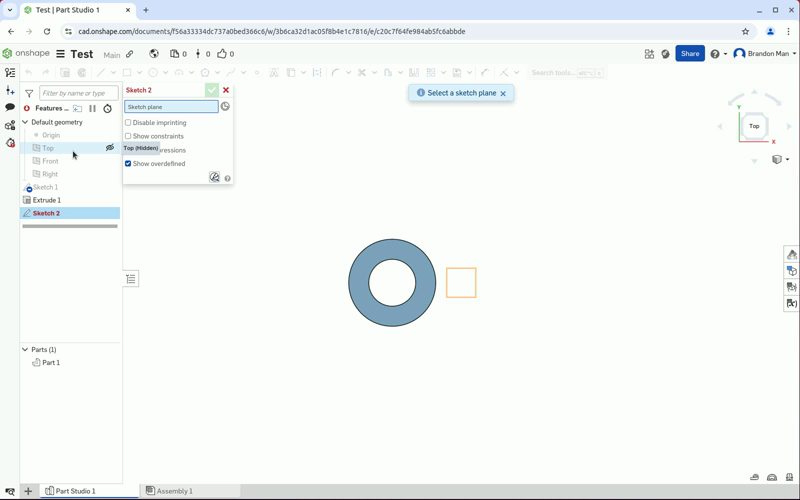
click(73, 150)
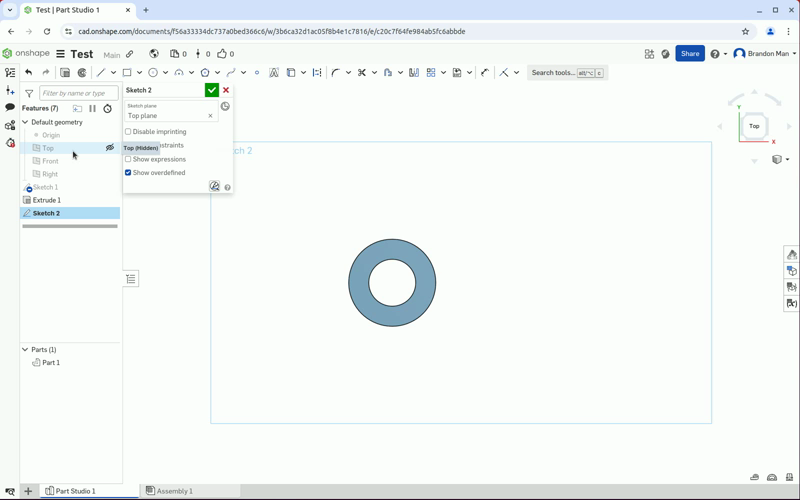
mouse_move(73, 352)
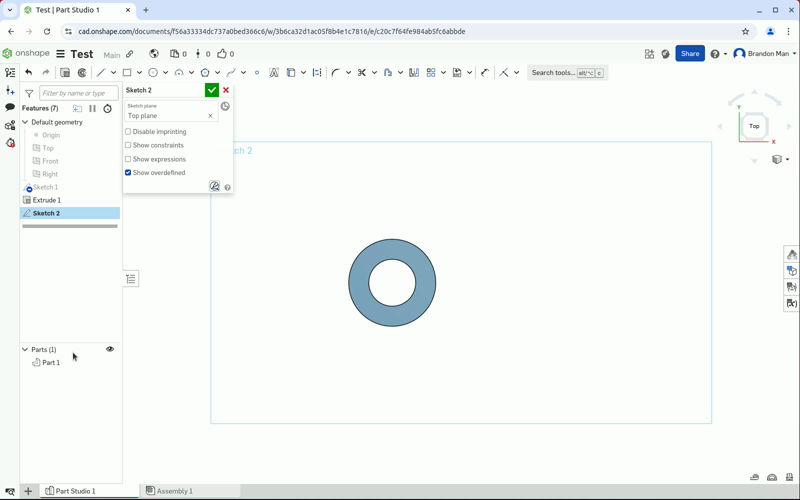
key(y)
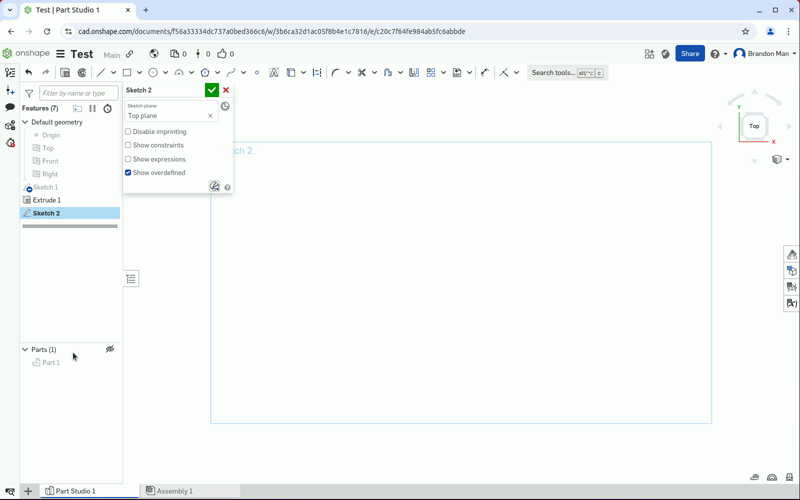
key(l)
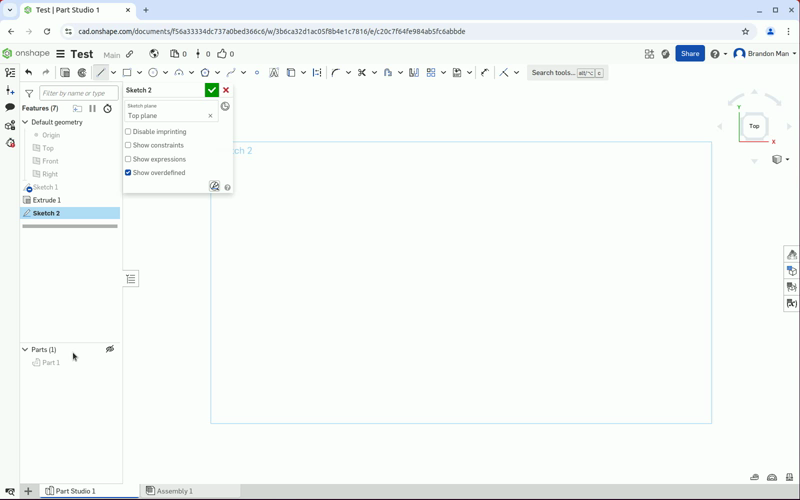
key_down(shift)
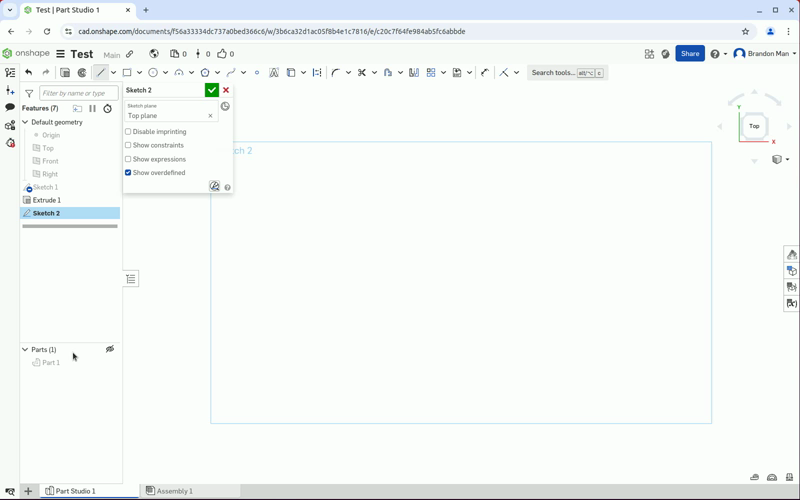
mouse_move(391, 326)
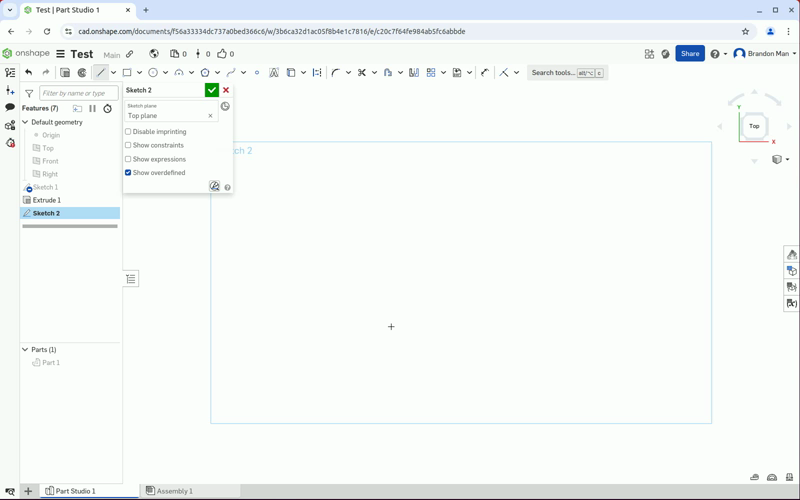
click(391, 326)
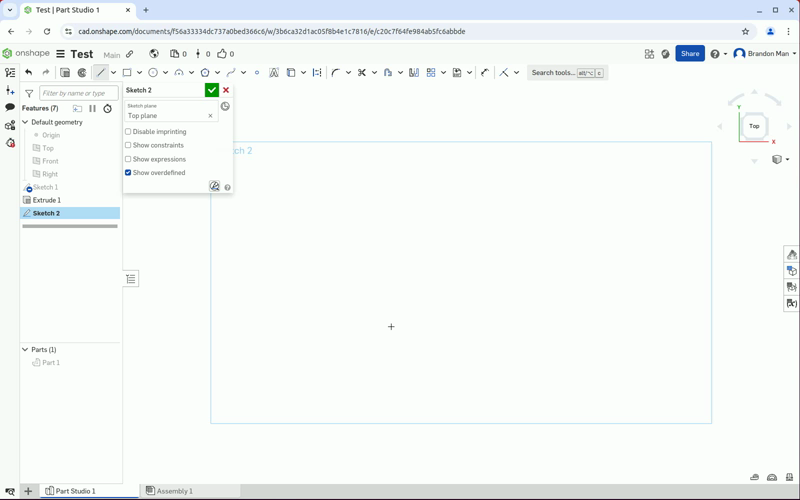
key_up(shift)
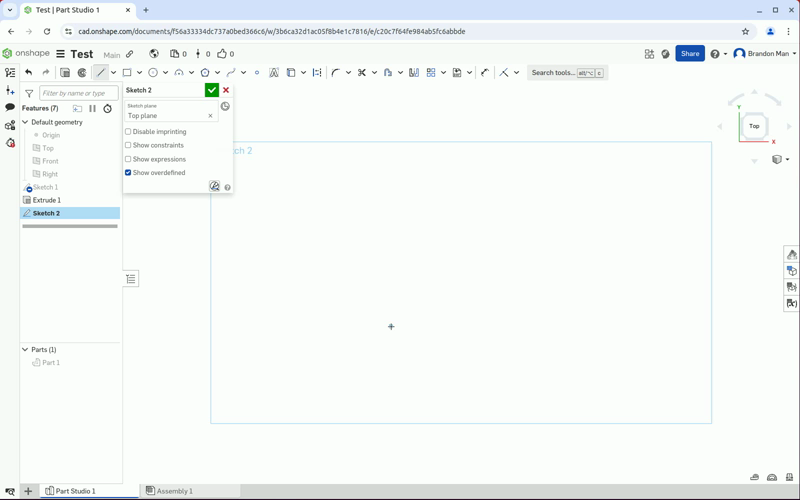
key_down(shift)
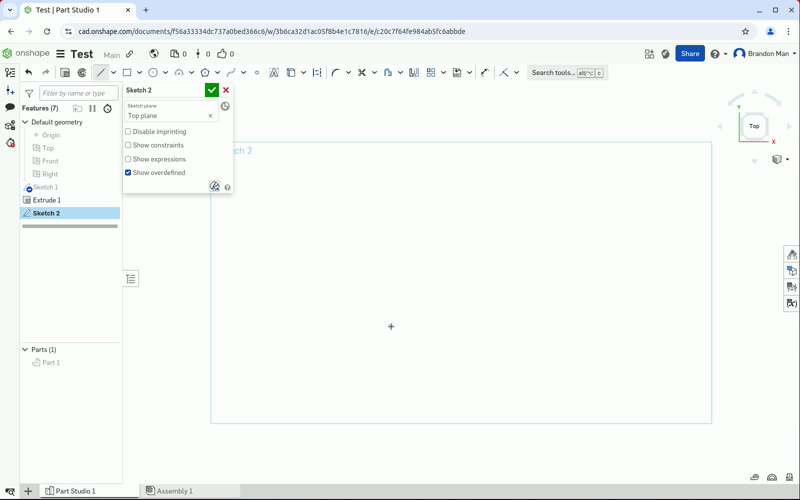
mouse_move(529, 324)
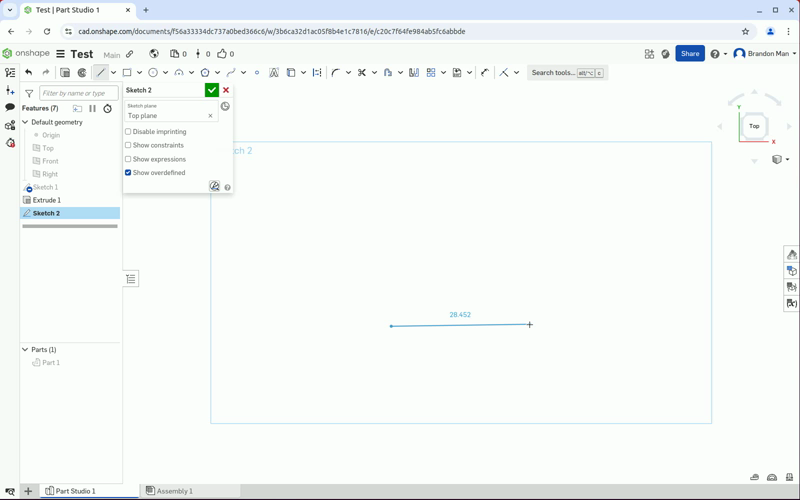
click(529, 324)
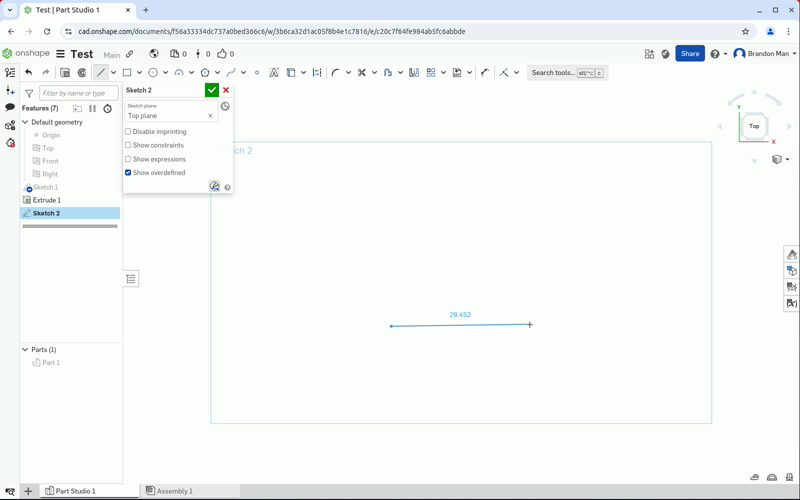
key_up(shift)
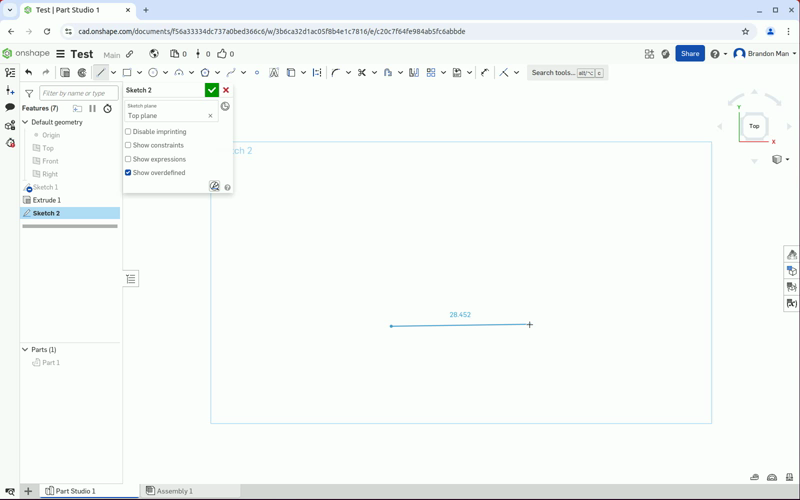
key(esc)
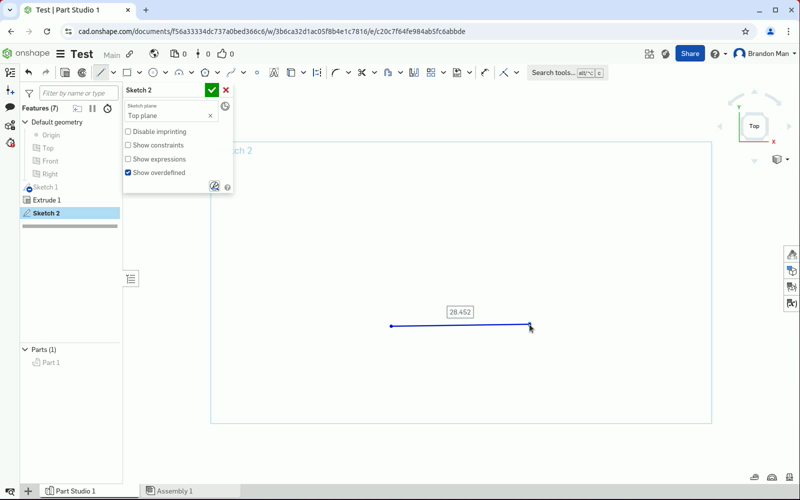
key(a)
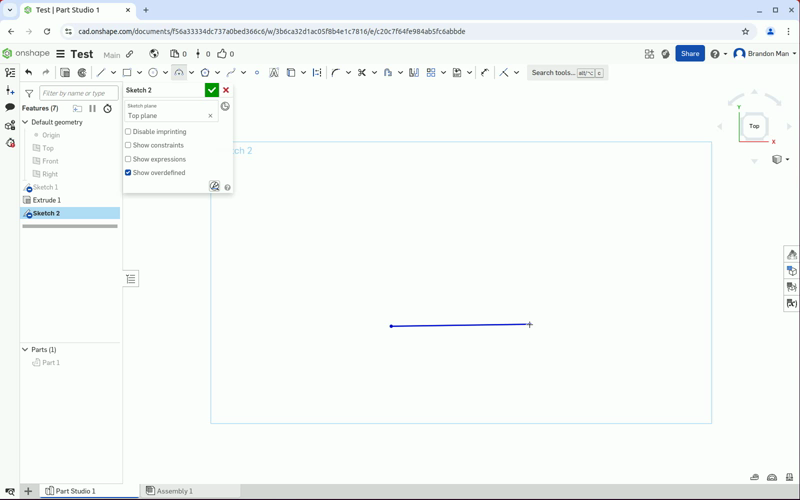
mouse_move(529, 324)
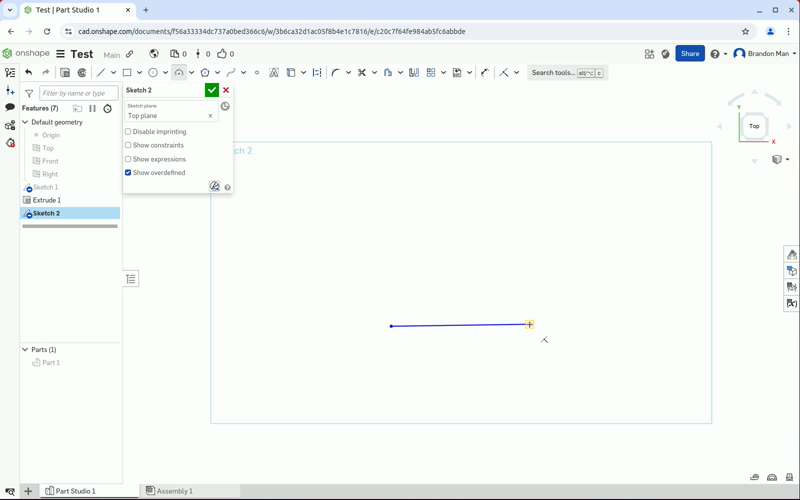
click(529, 324)
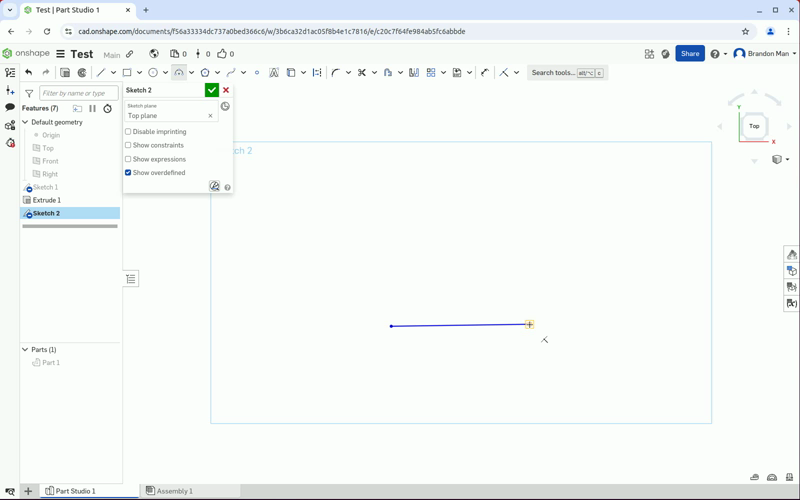
key_down(shift)
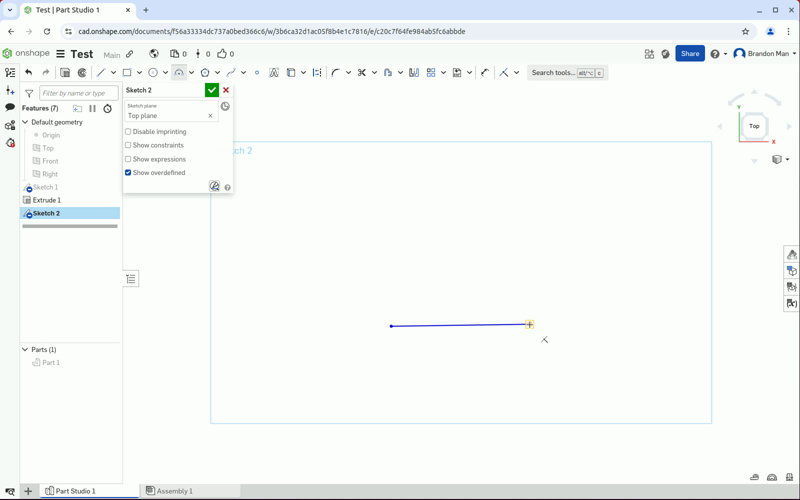
mouse_move(529, 241)
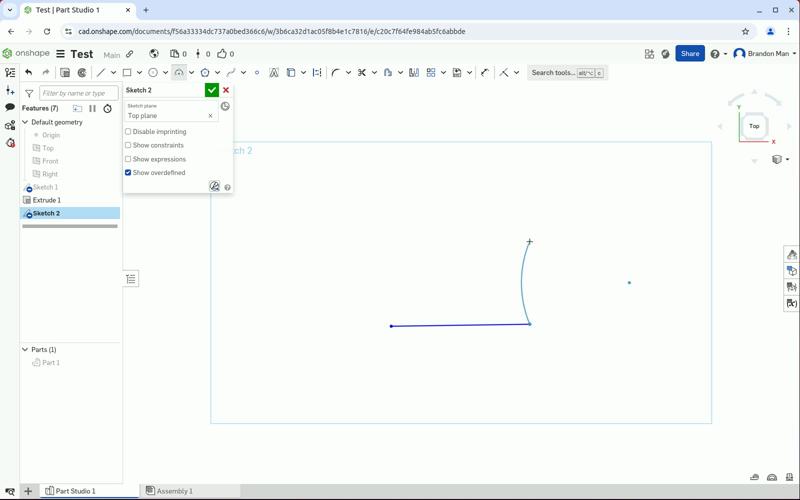
click(529, 241)
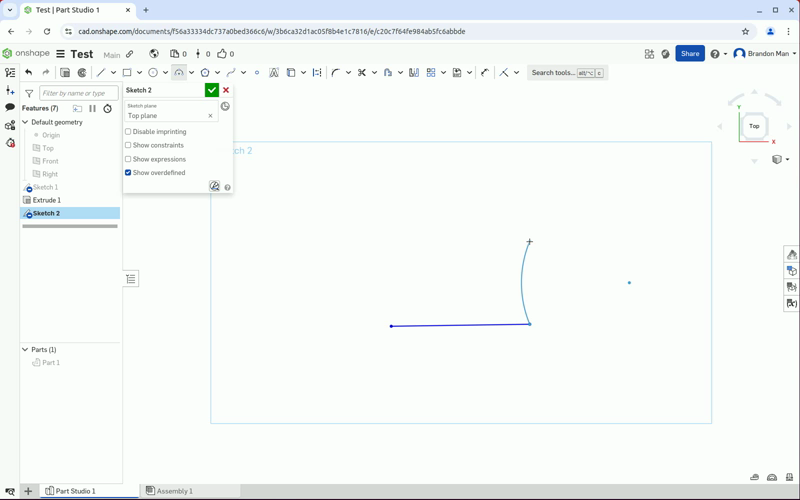
mouse_move(570, 282)
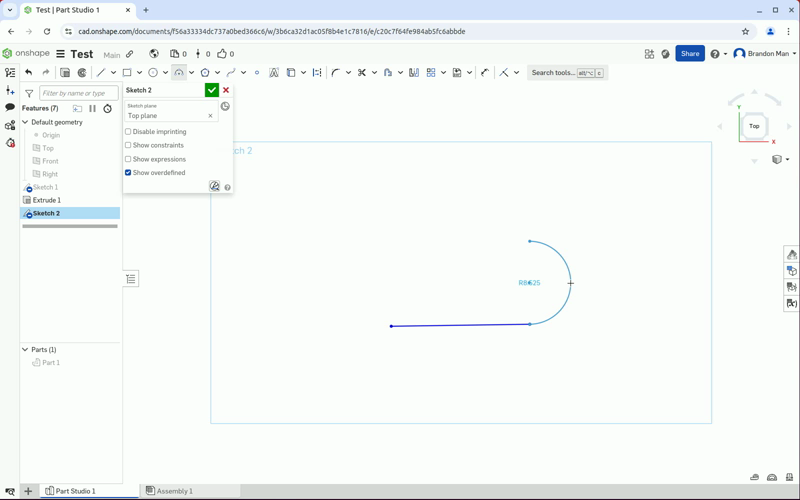
click(570, 282)
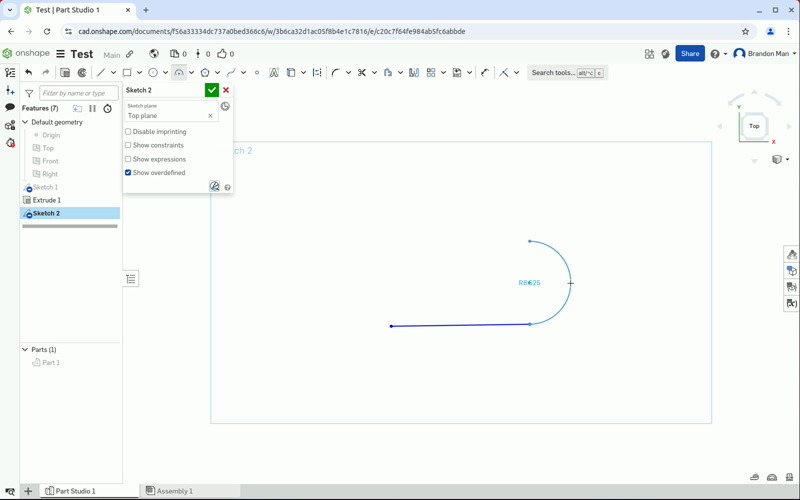
key_up(shift)
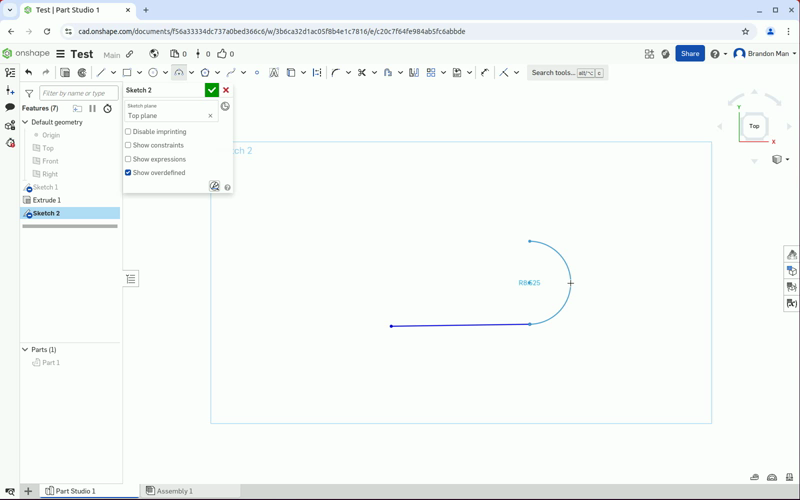
key(esc)
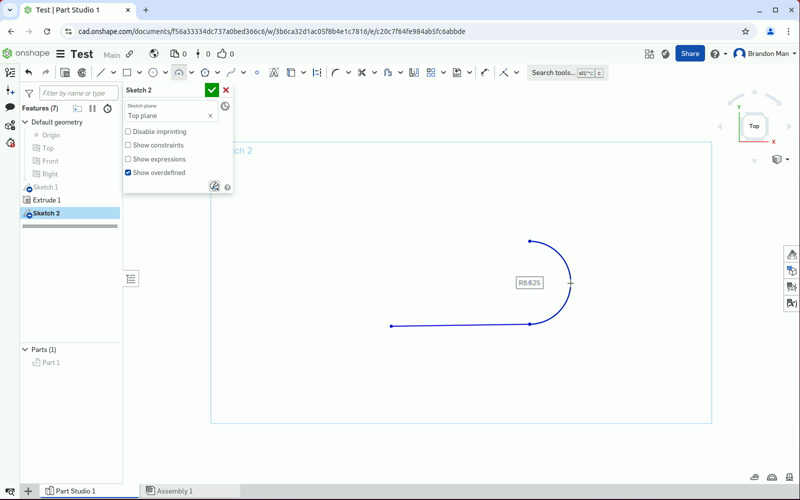
key(l)
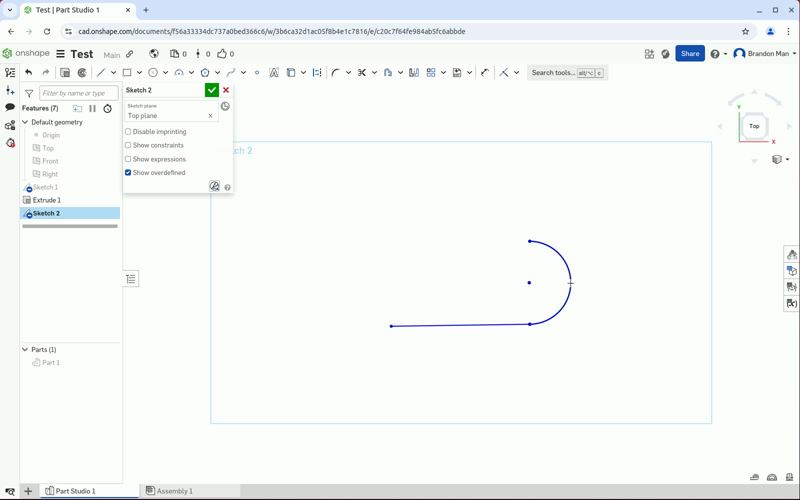
mouse_move(529, 241)
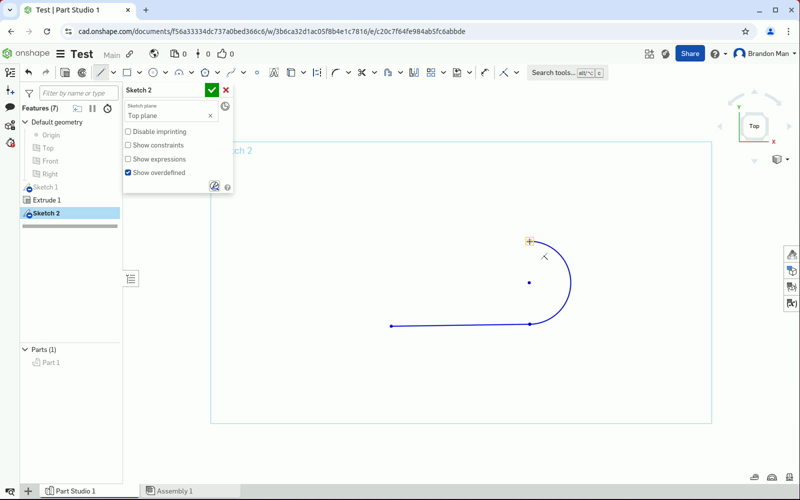
click(529, 241)
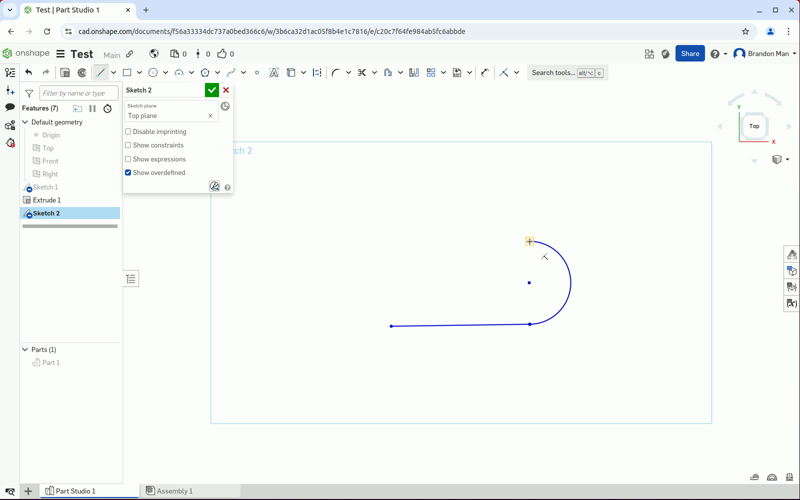
key_down(shift)
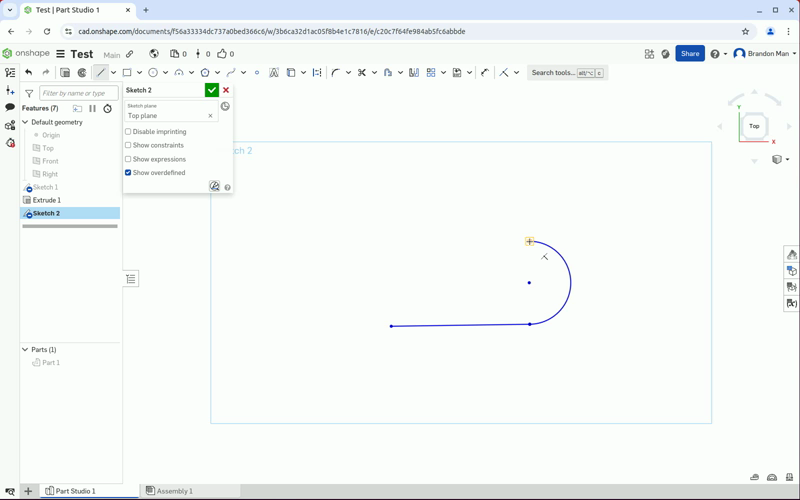
mouse_move(391, 241)
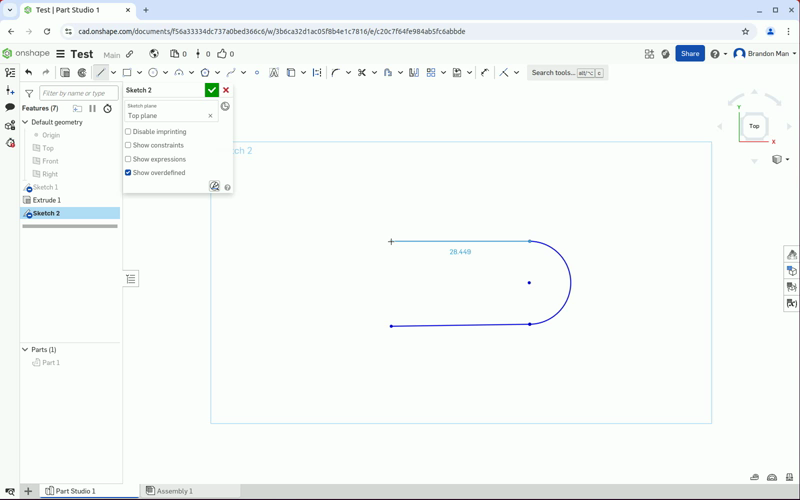
click(391, 241)
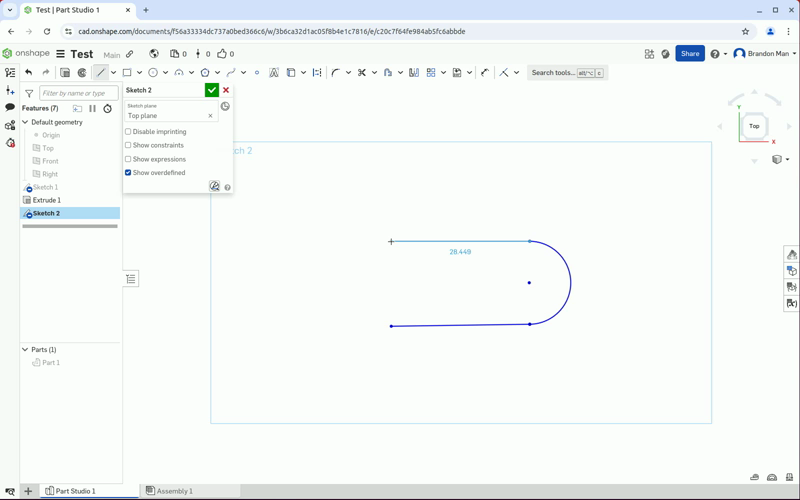
key_up(shift)
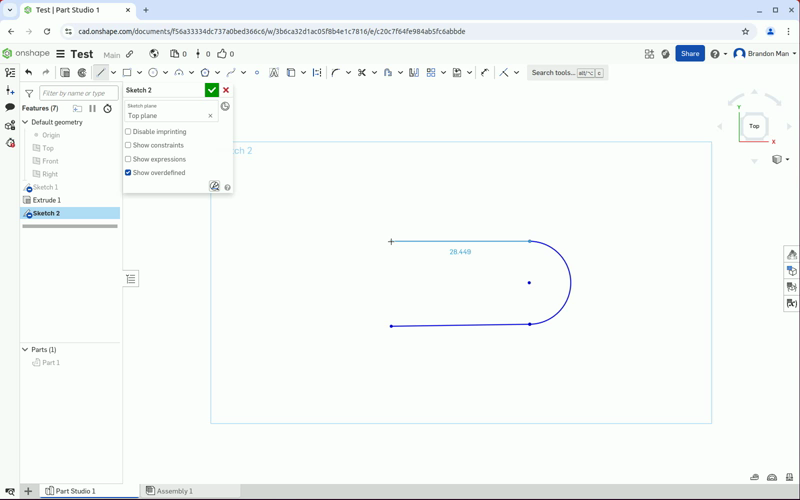
key(esc)
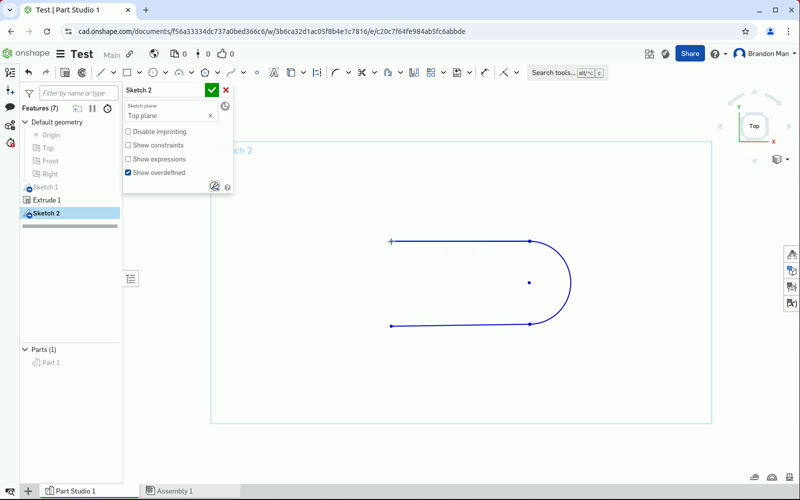
key(a)
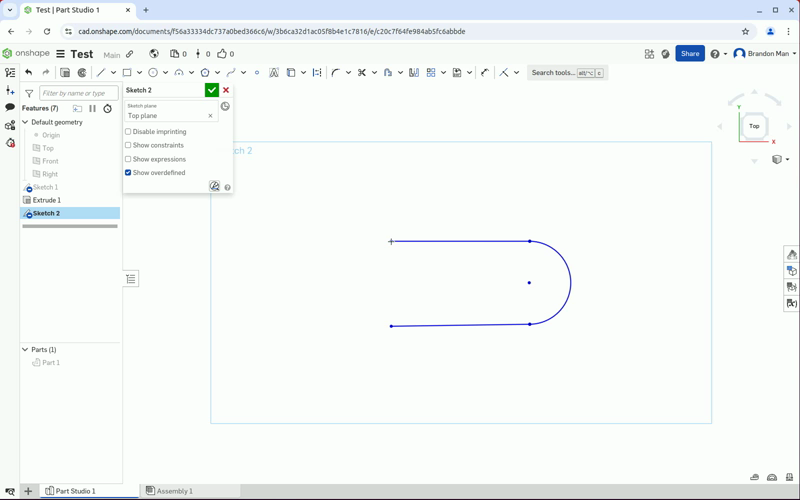
mouse_move(391, 241)
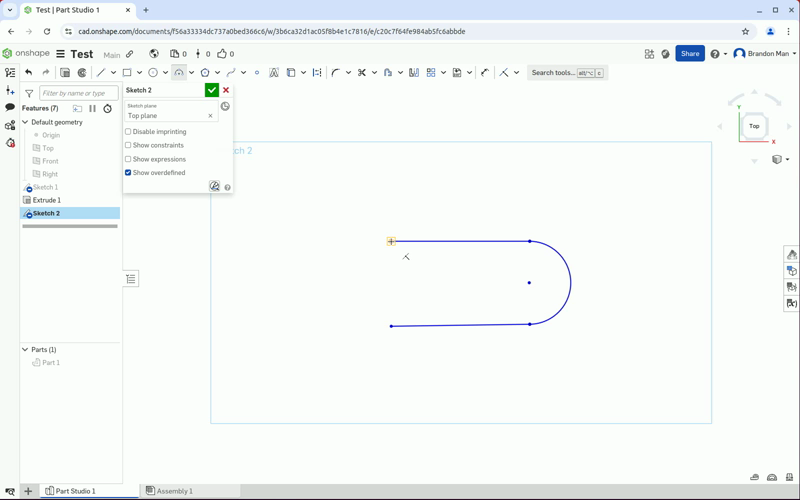
click(391, 241)
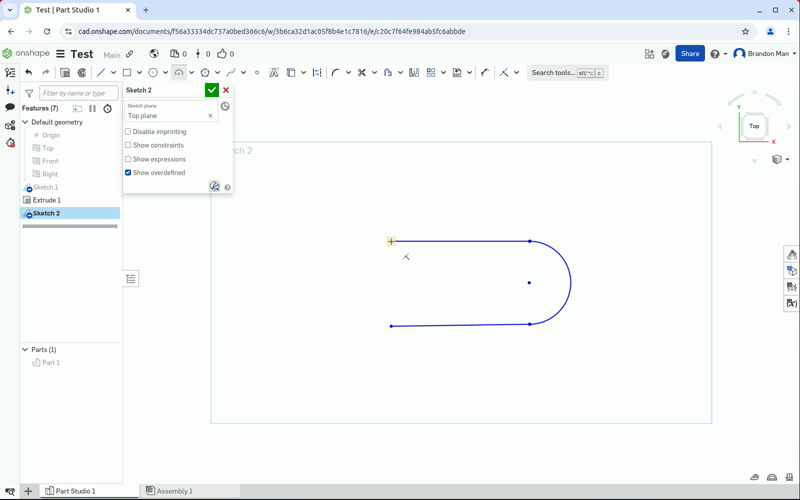
mouse_move(391, 326)
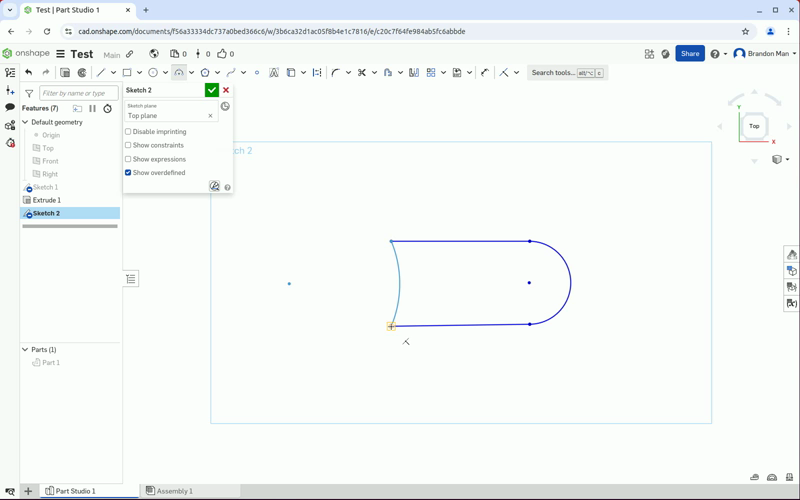
click(391, 326)
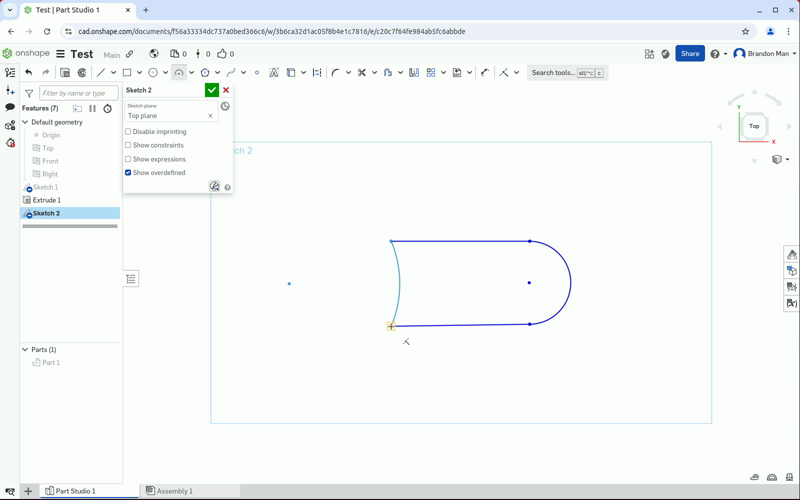
key_down(shift)
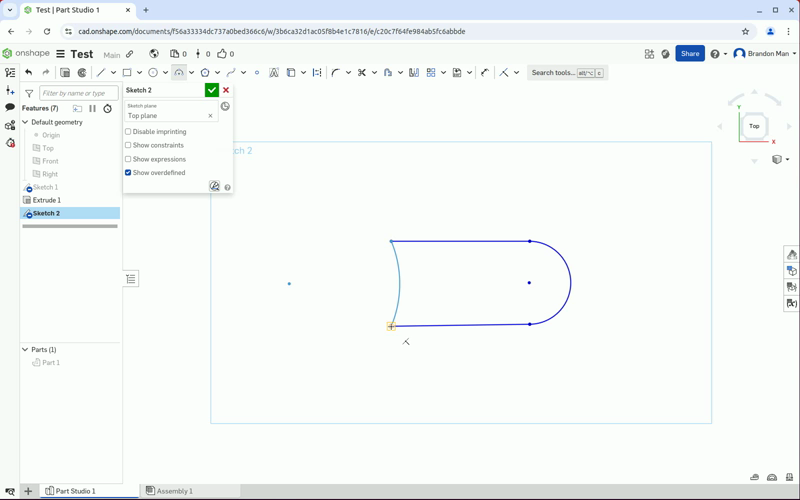
mouse_move(433, 283)
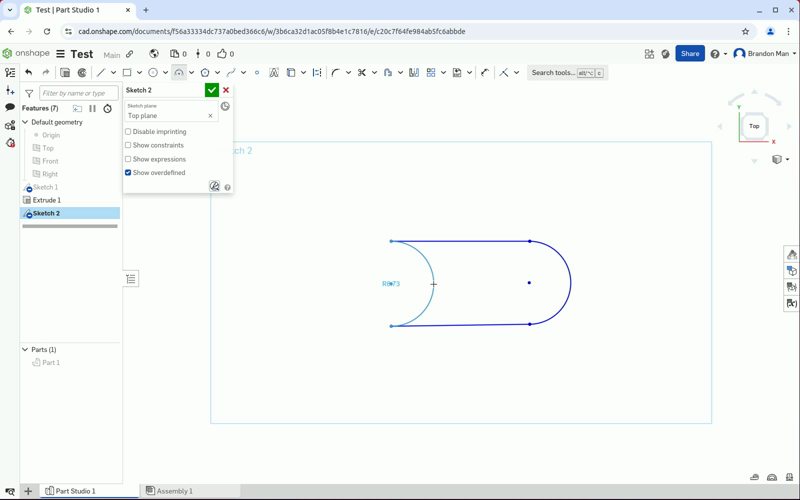
click(433, 283)
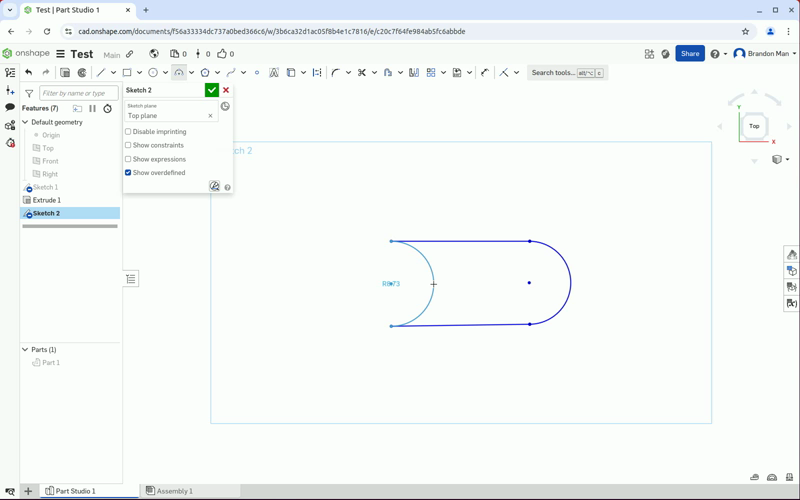
key_up(shift)
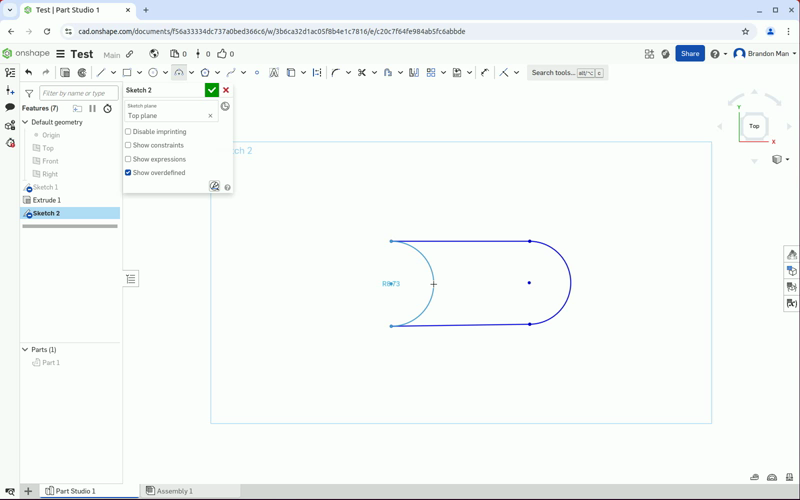
key(esc)
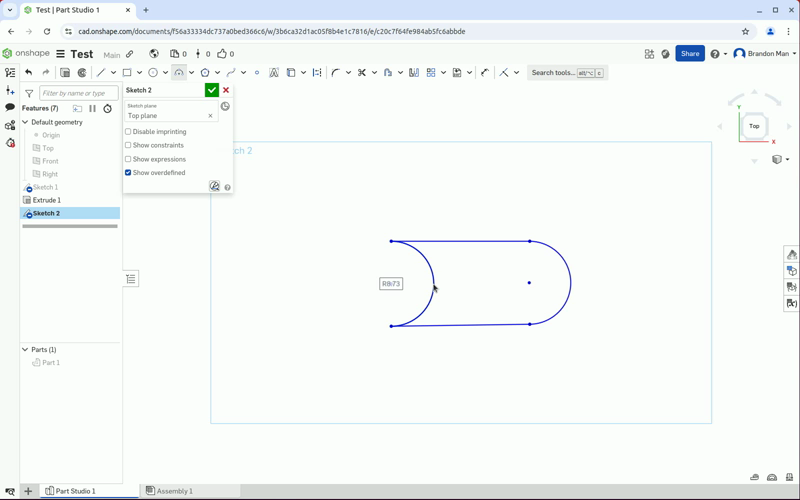
key(c)
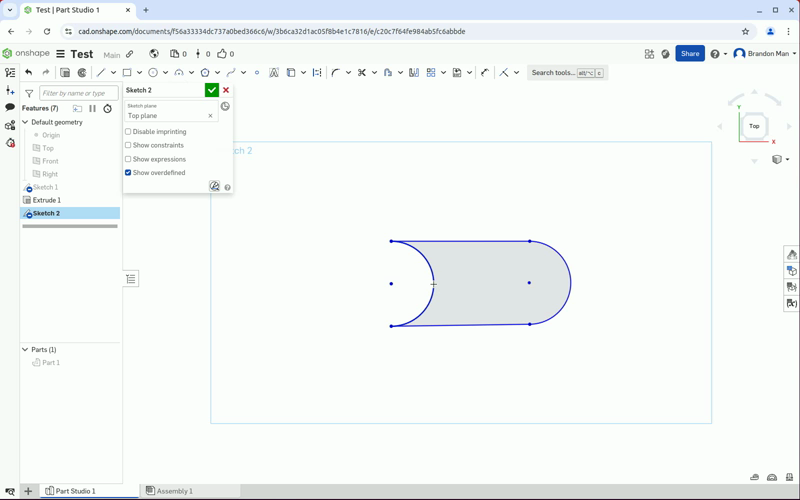
key_down(shift)
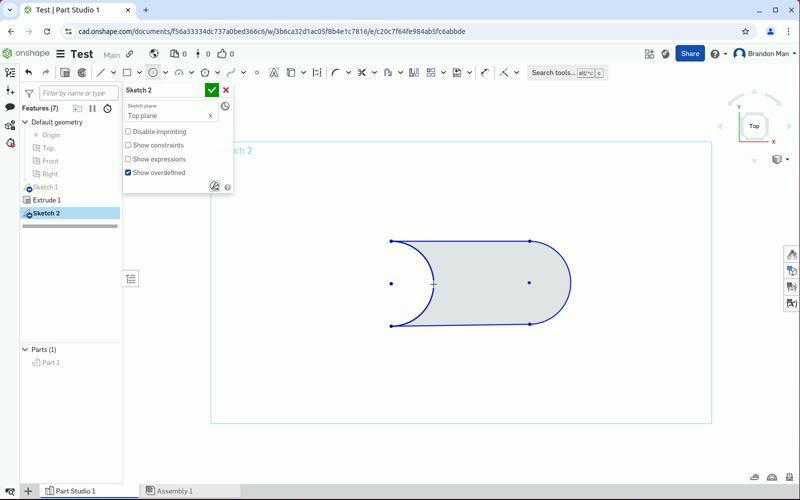
mouse_move(529, 282)
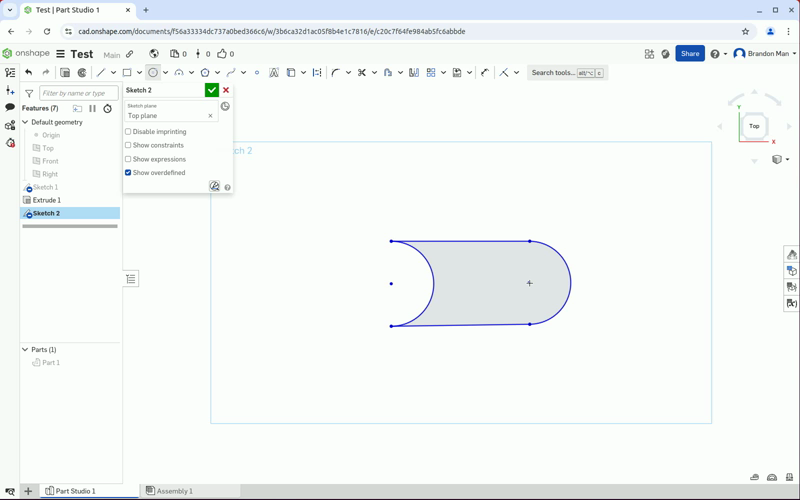
scroll(6)
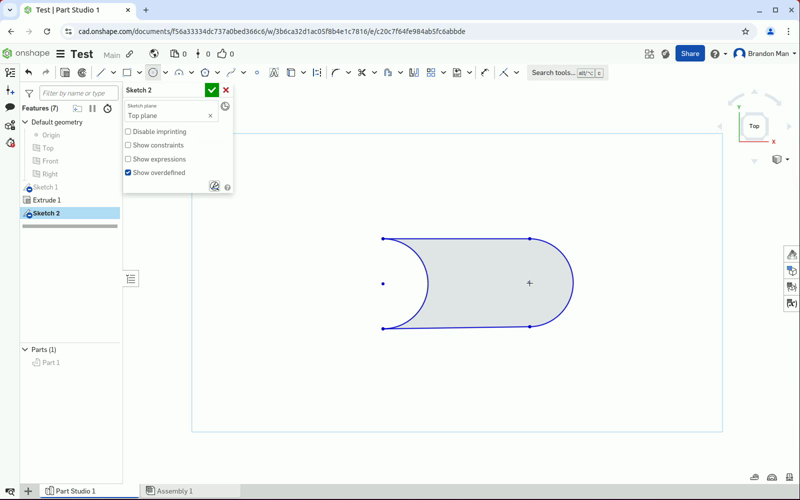
scroll(6)
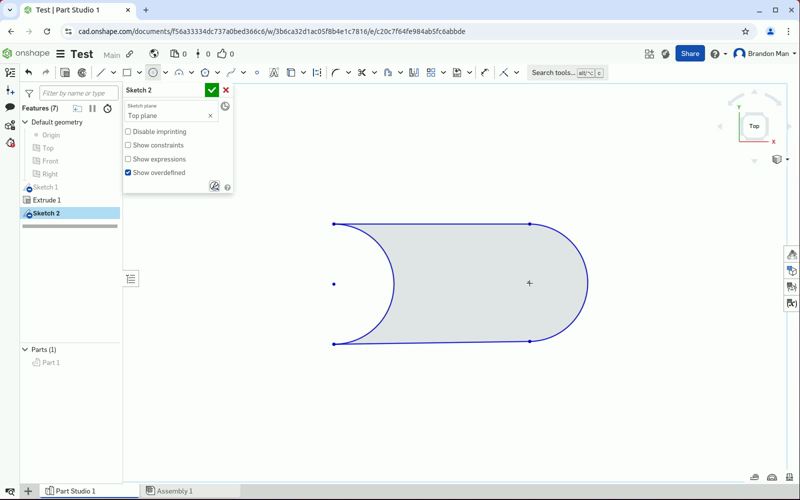
scroll(6)
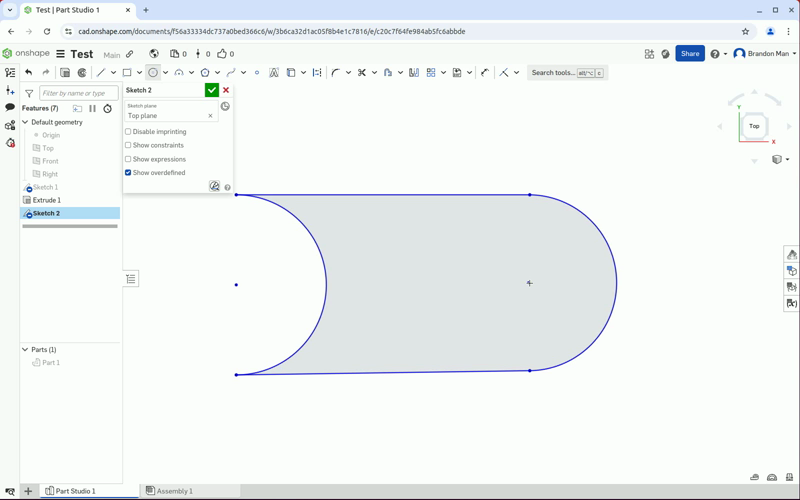
scroll(6)
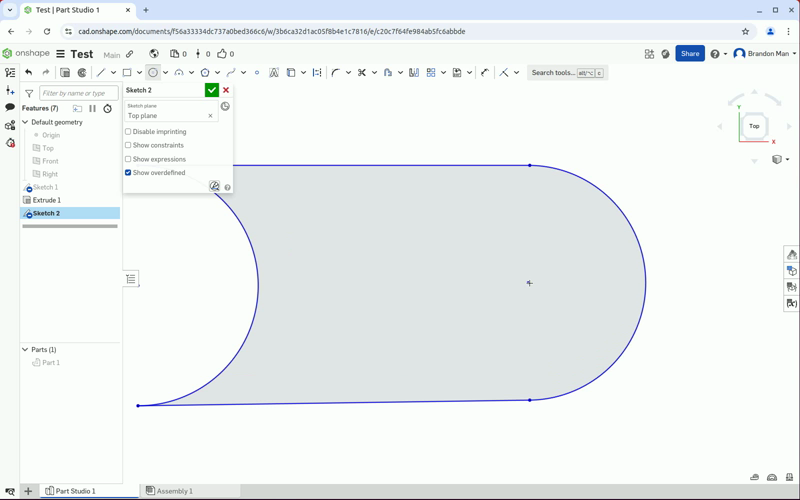
scroll(6)
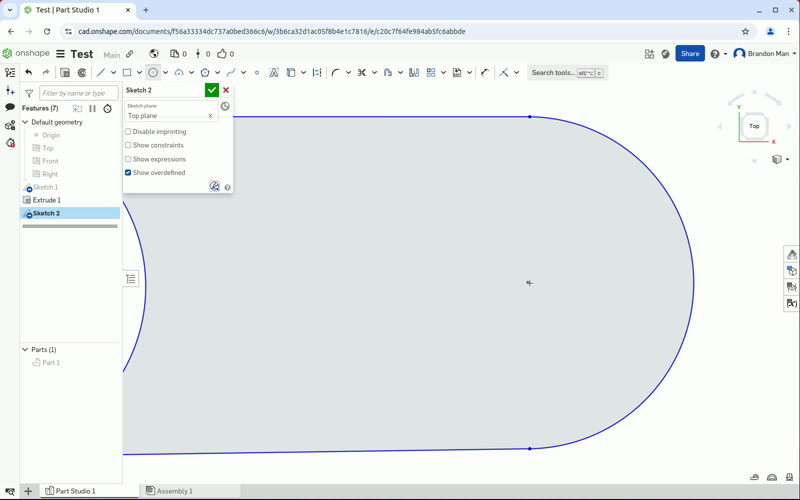
scroll(6)
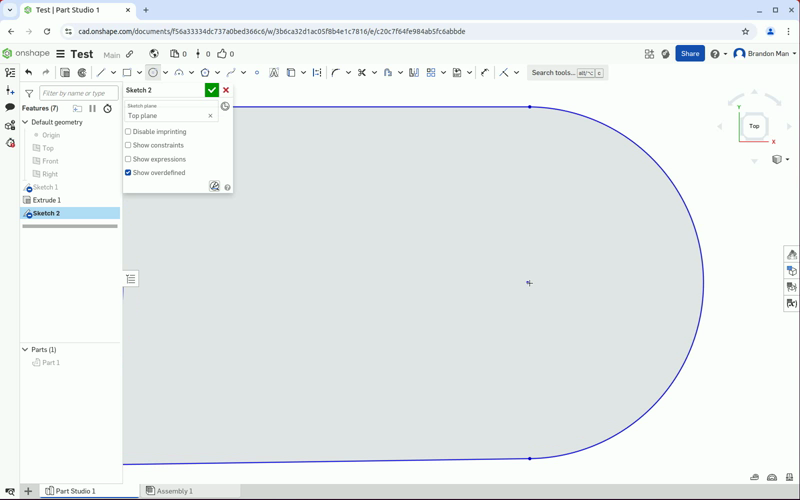
scroll(6)
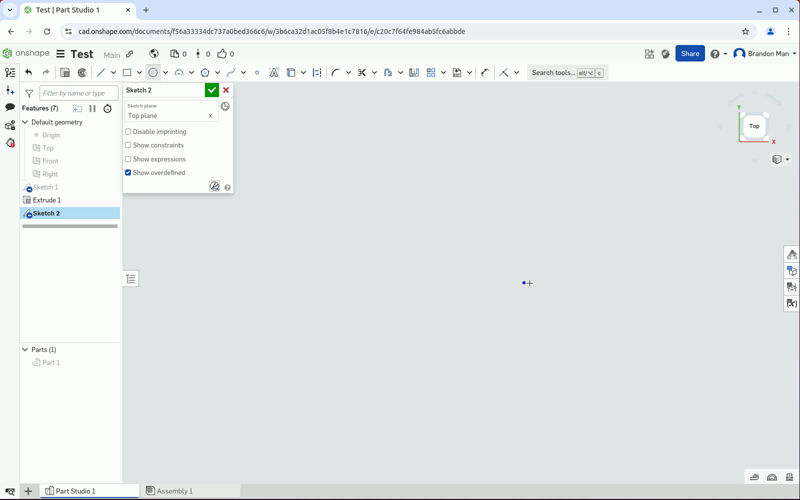
click(529, 282)
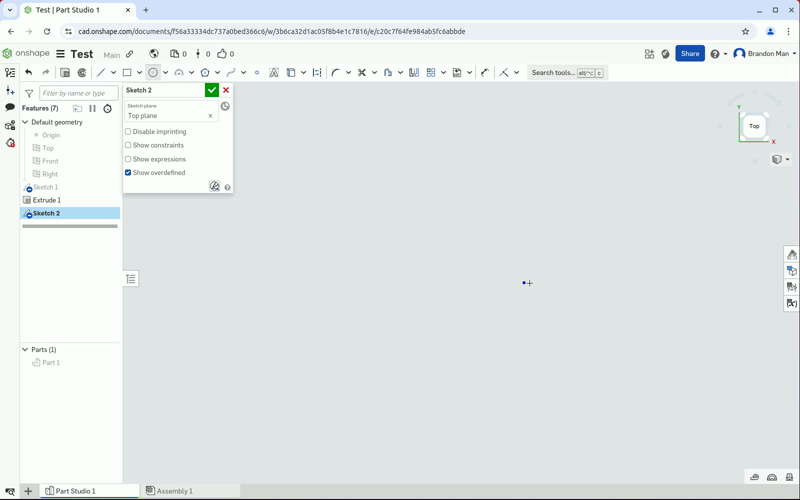
scroll(-6)
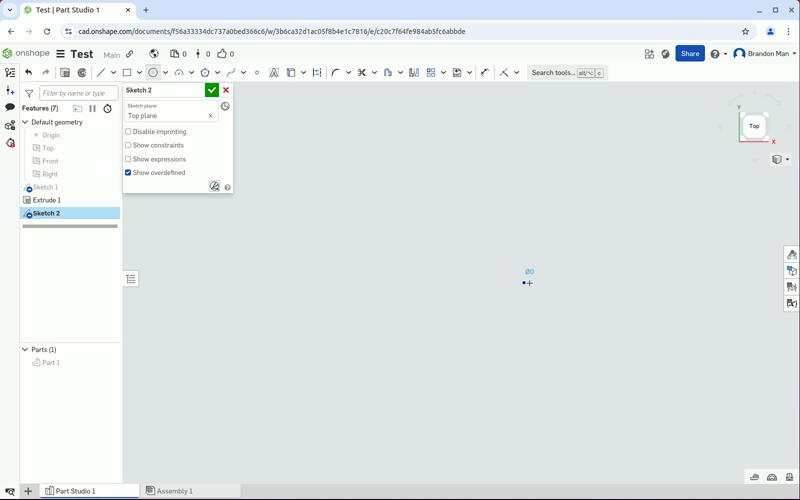
scroll(-6)
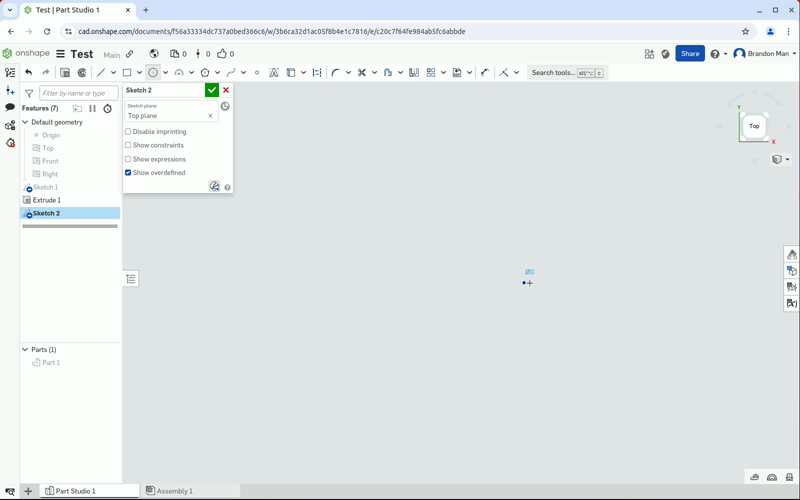
scroll(-6)
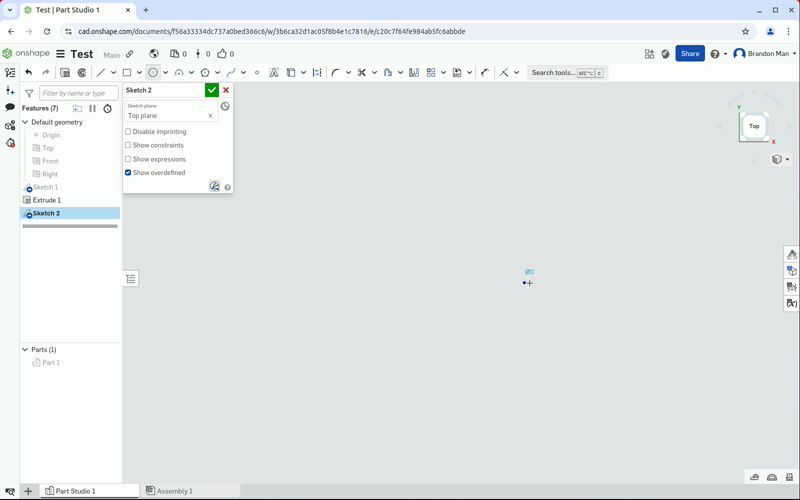
scroll(-6)
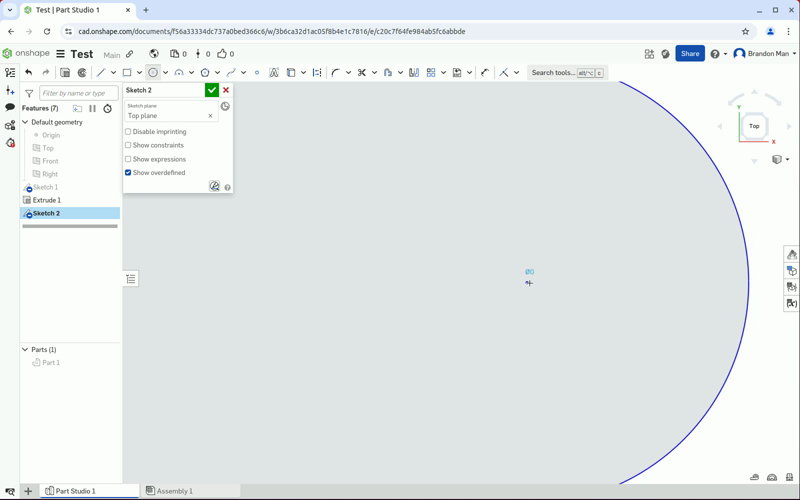
scroll(-6)
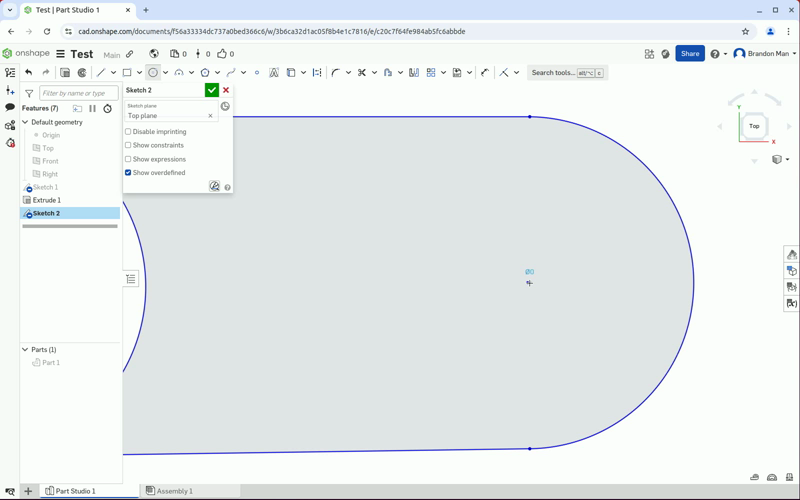
scroll(-6)
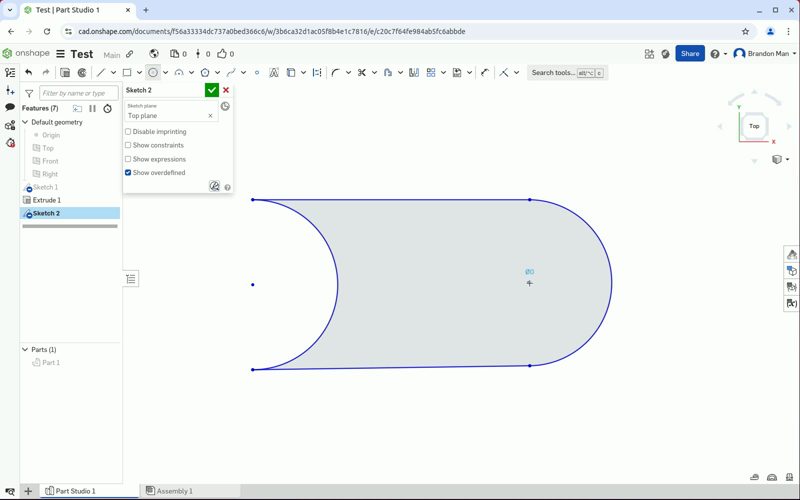
scroll(-6)
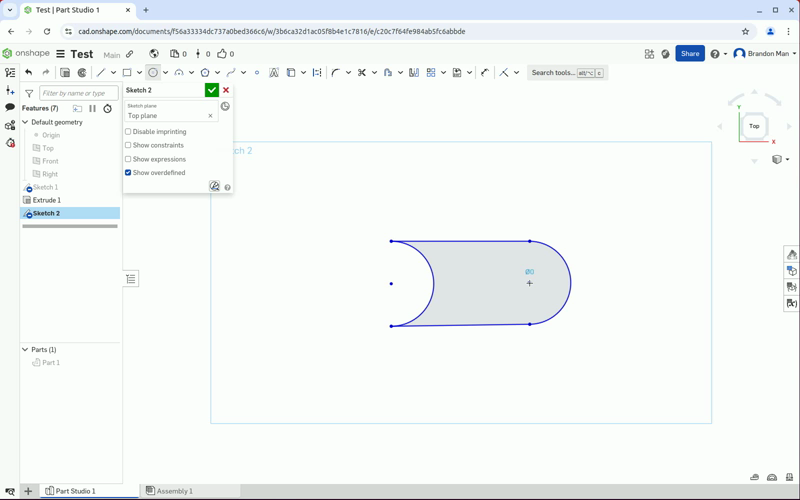
key_up(shift)
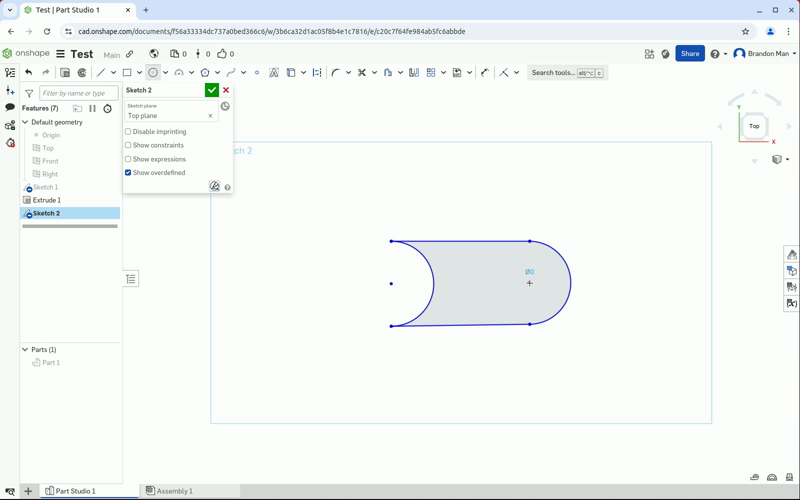
mouse_move(554, 282)
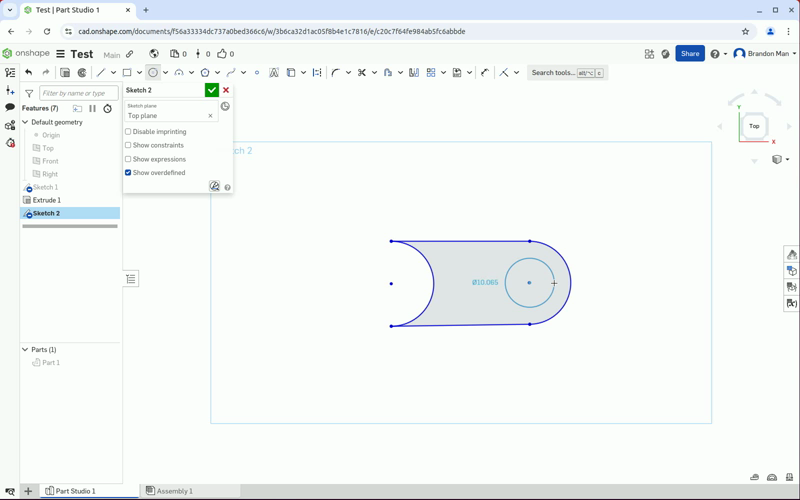
click(554, 282)
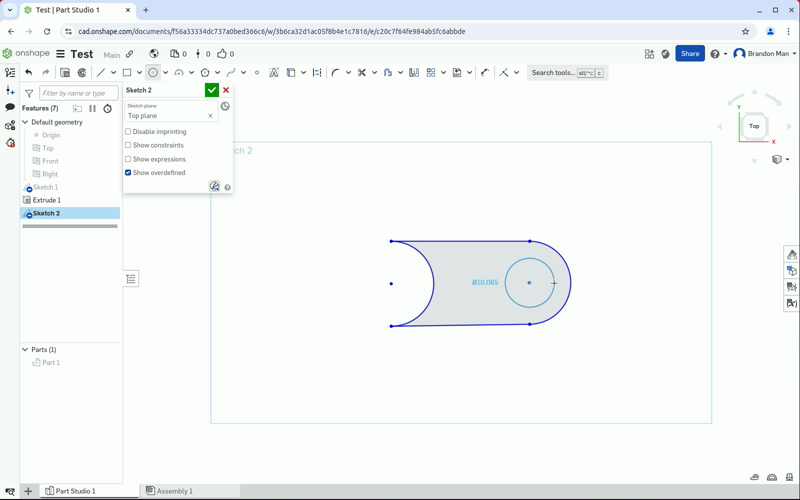
key(esc)
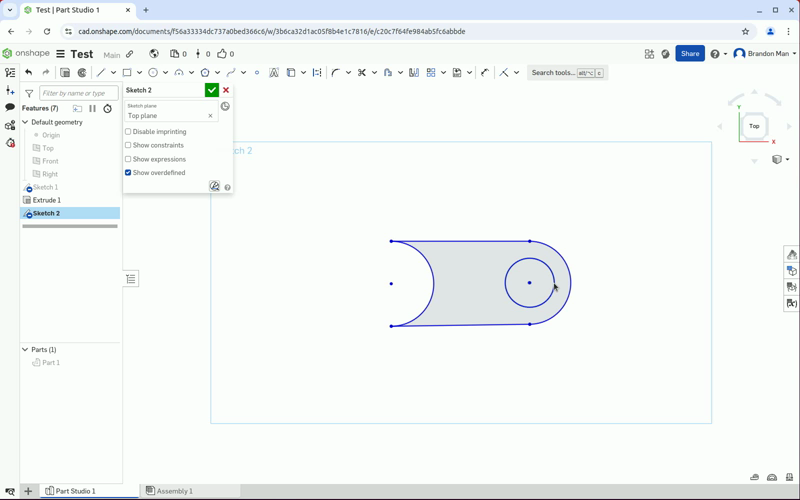
mouse_move(454, 296)
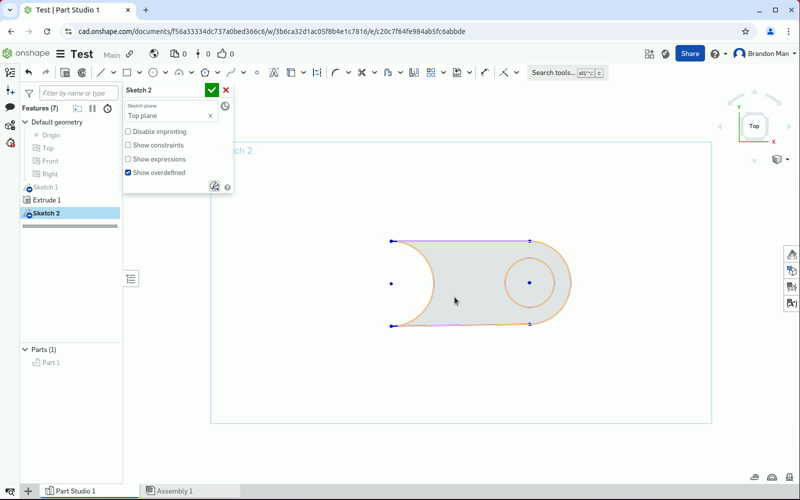
click(454, 296)
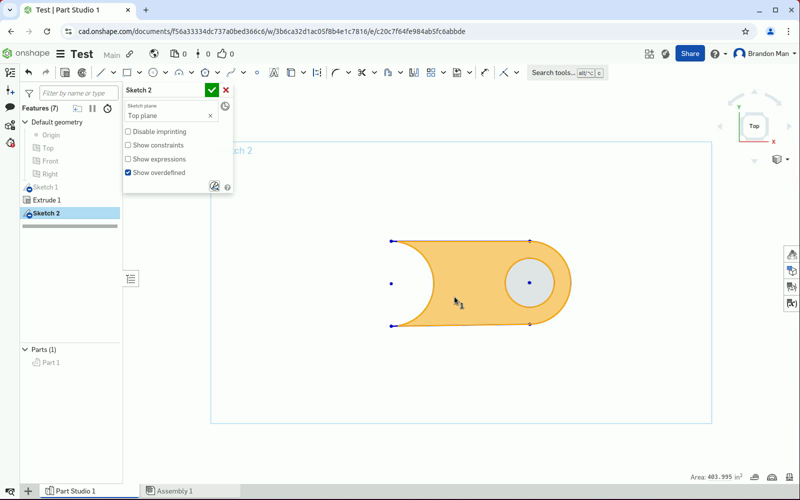
mouse_move(73, 352)
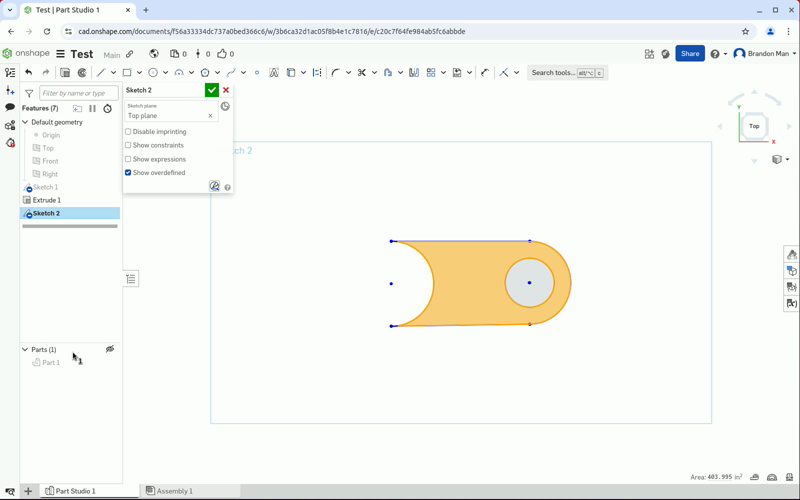
key(shift+y)
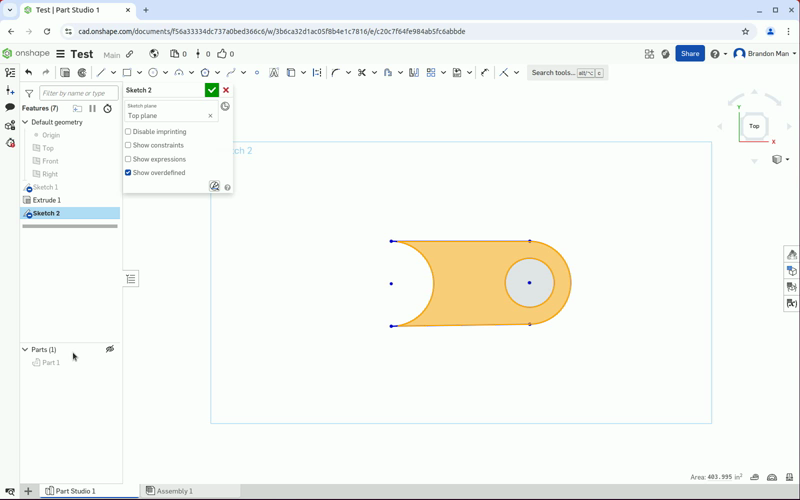
key(shift+e)
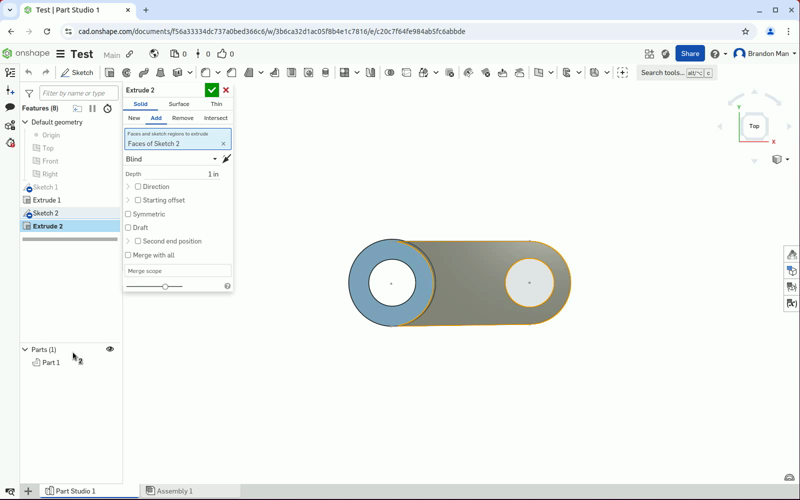
mouse_move(143, 106)
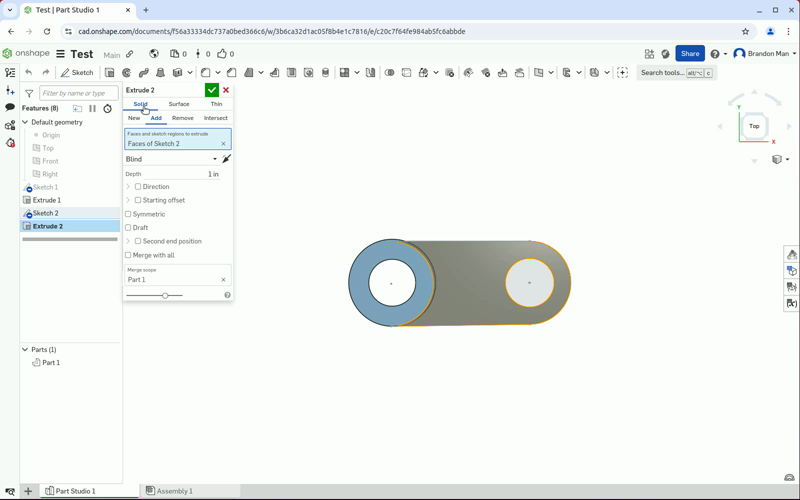
click(143, 106)
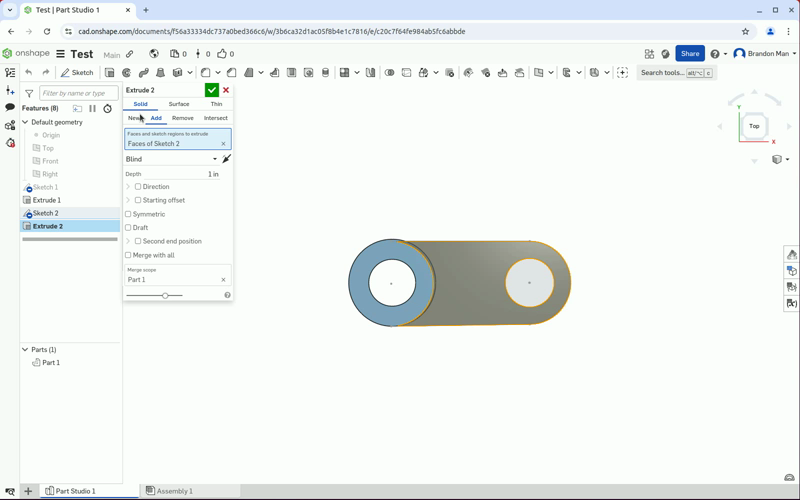
mouse_move(137, 120)
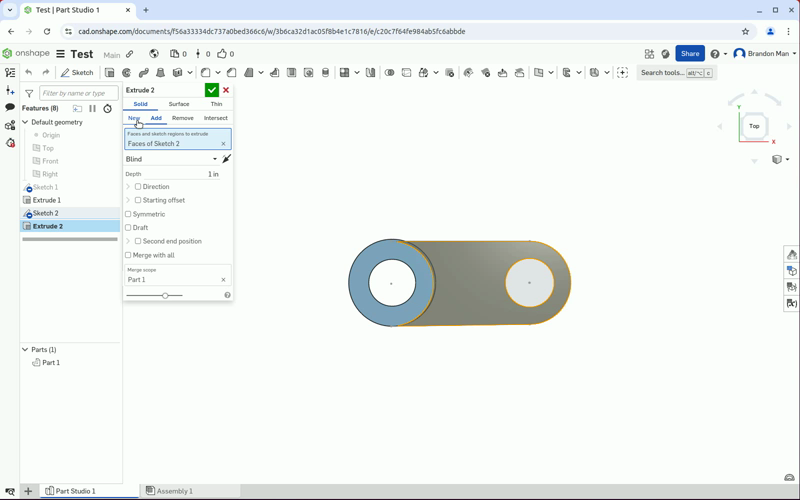
click(137, 120)
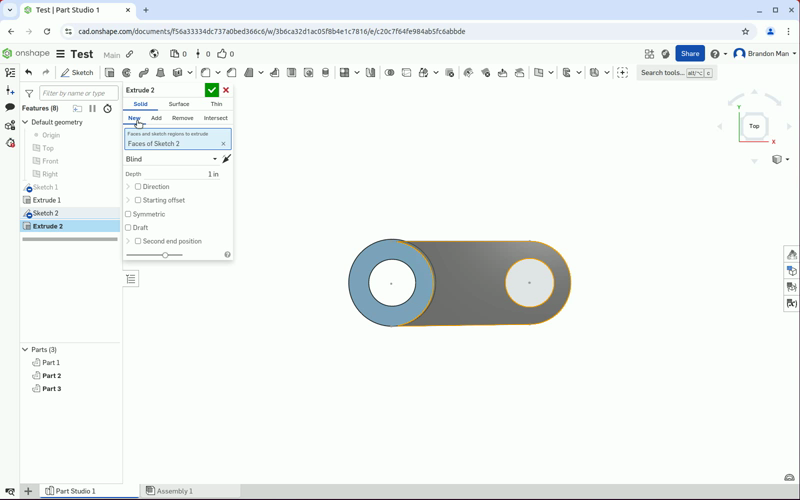
key(tab, 4)
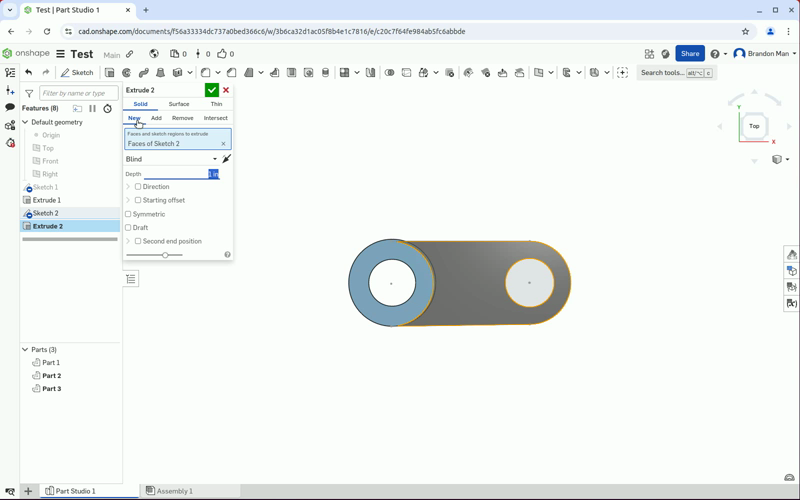
text(7.703)
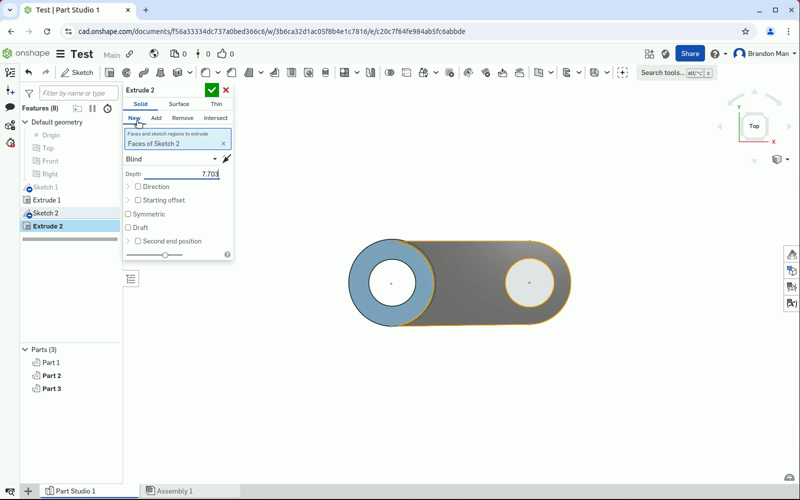
key(enter)
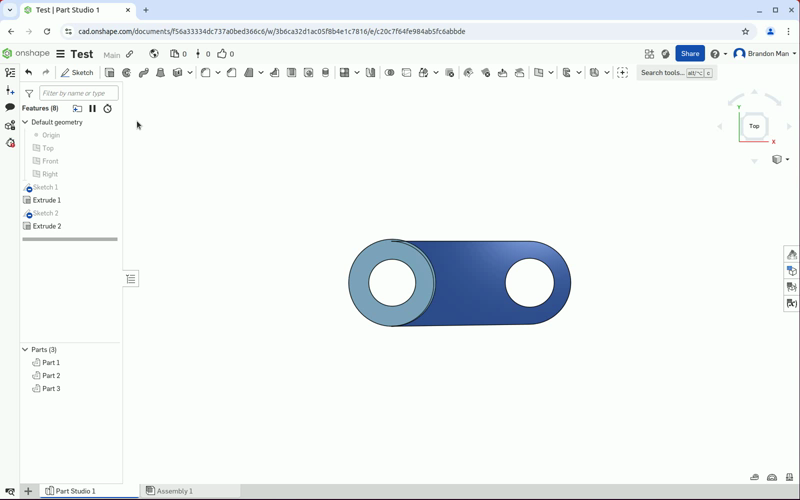
key(shift+h)
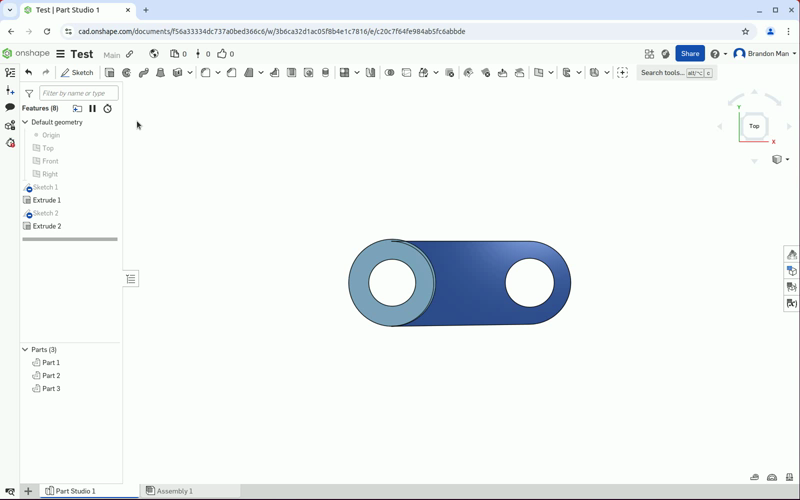
key(shift+h)
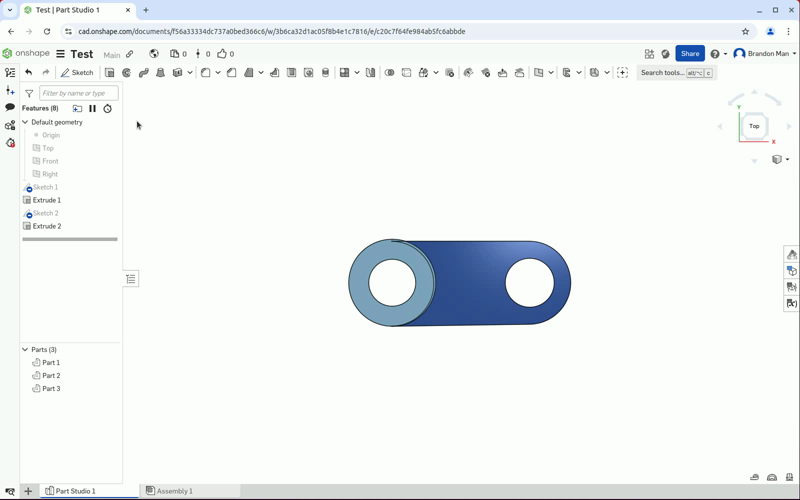
mouse_move(73, 189)
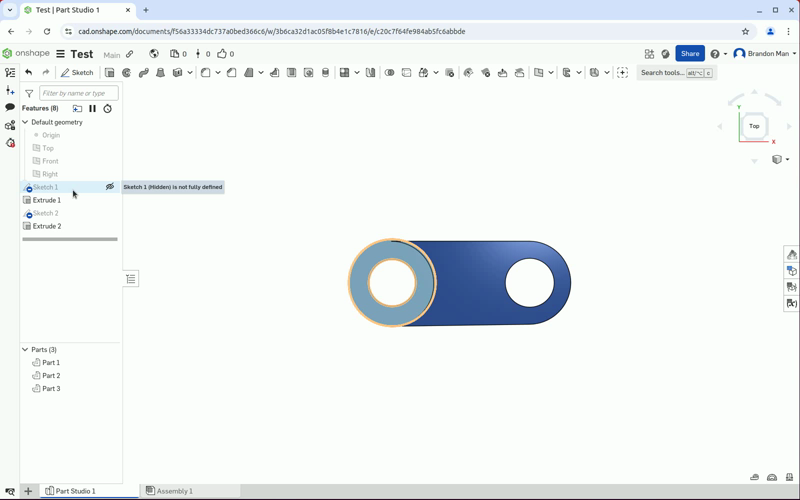
click(73, 189)
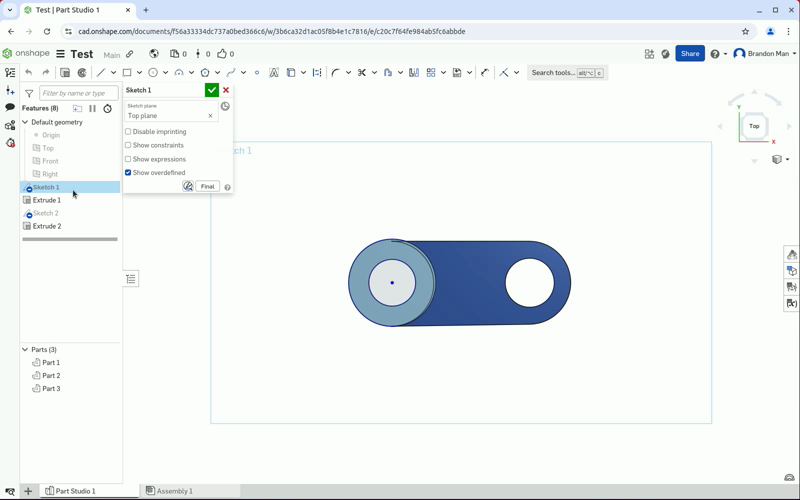
mouse_move(229, 92)
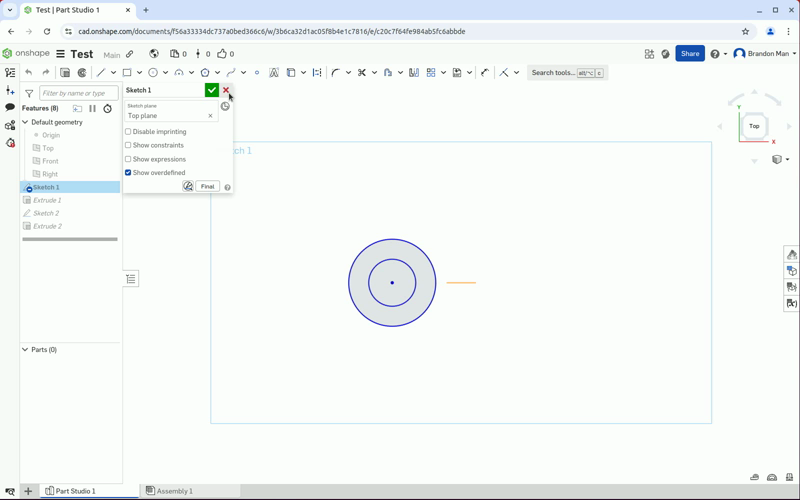
click(229, 92)
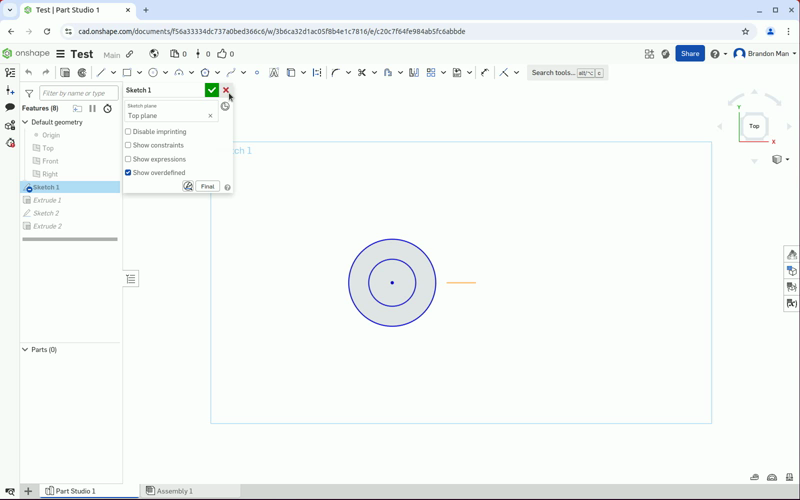
key(shift+s)
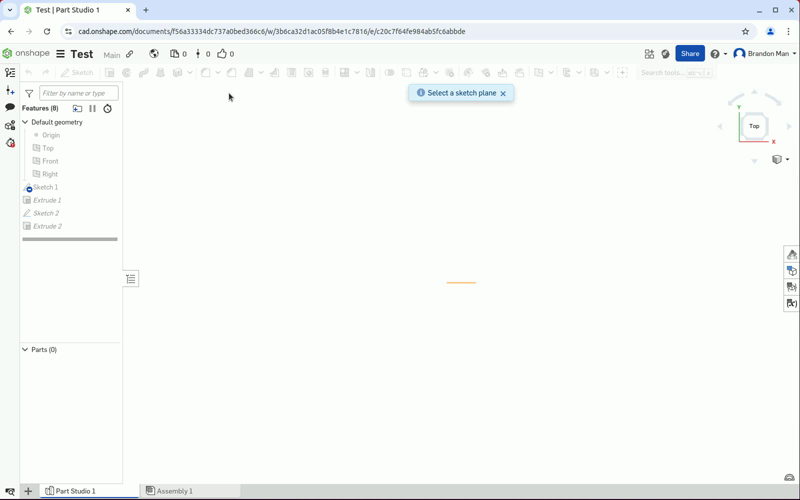
mouse_move(73, 150)
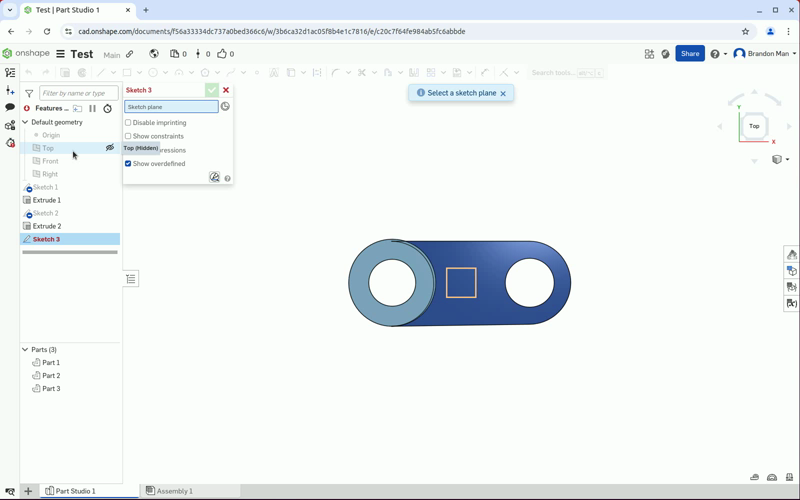
click(73, 150)
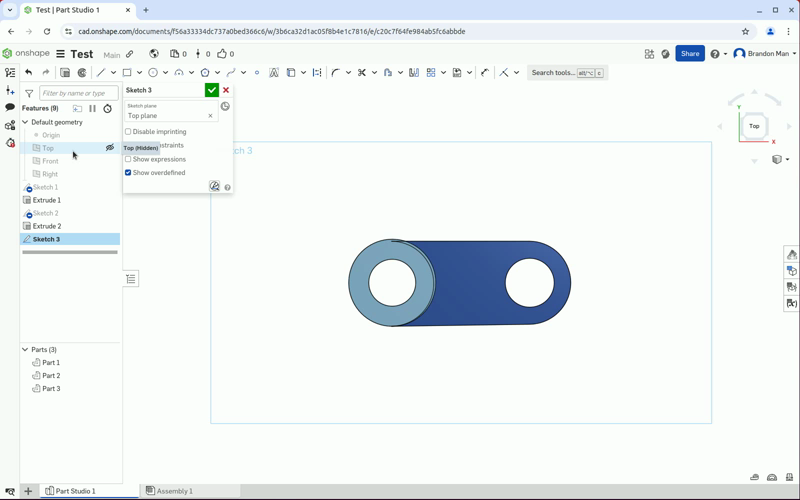
mouse_move(73, 352)
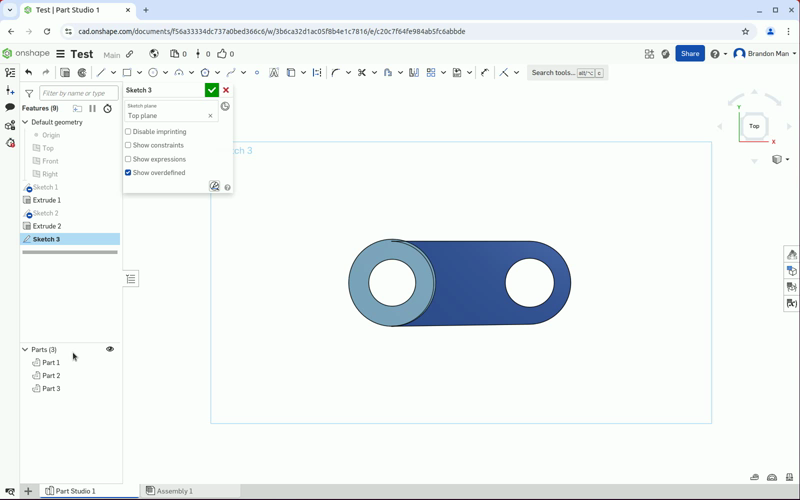
key(y)
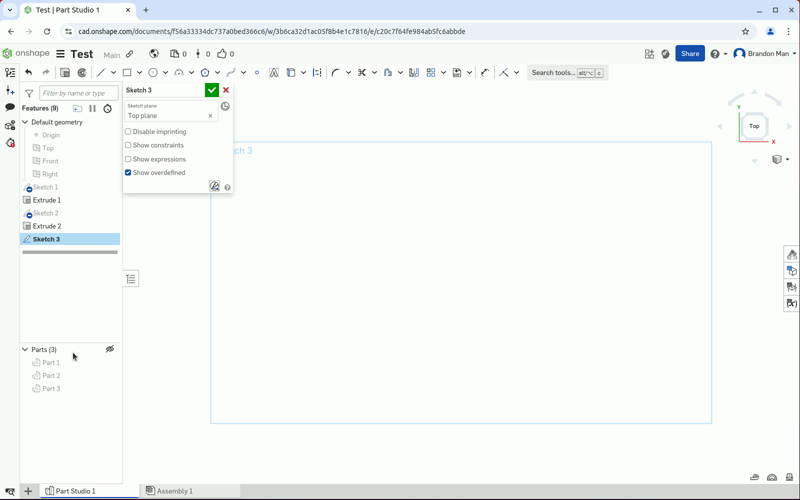
key(c)
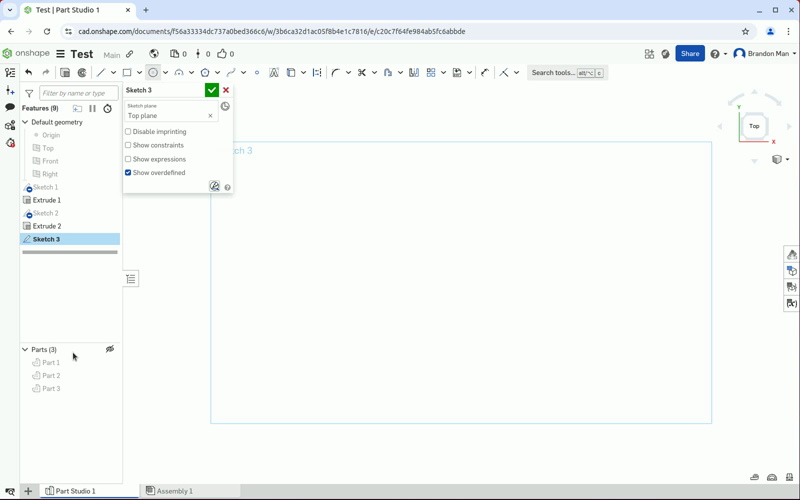
key_down(shift)
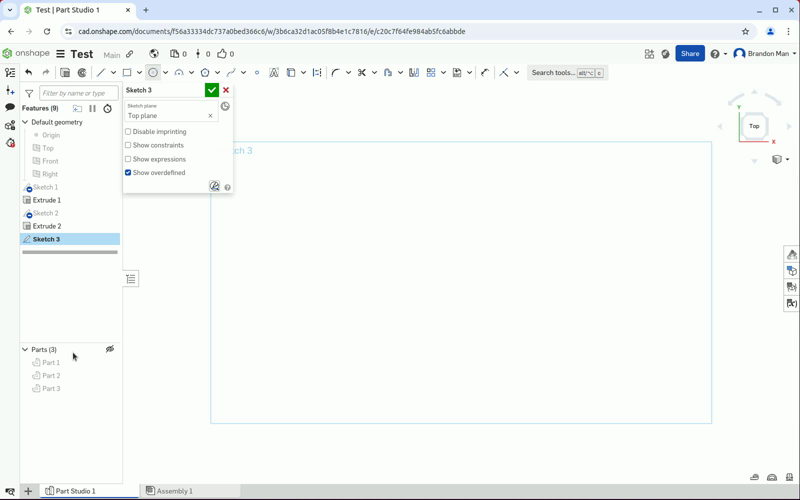
mouse_move(392, 282)
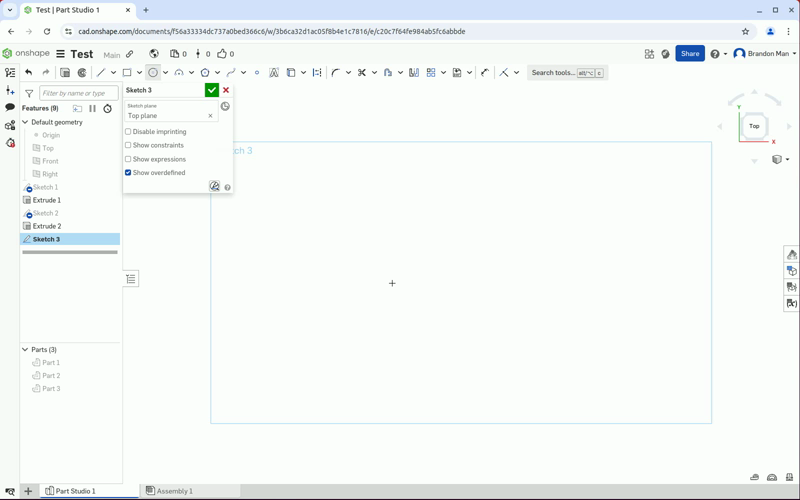
click(392, 282)
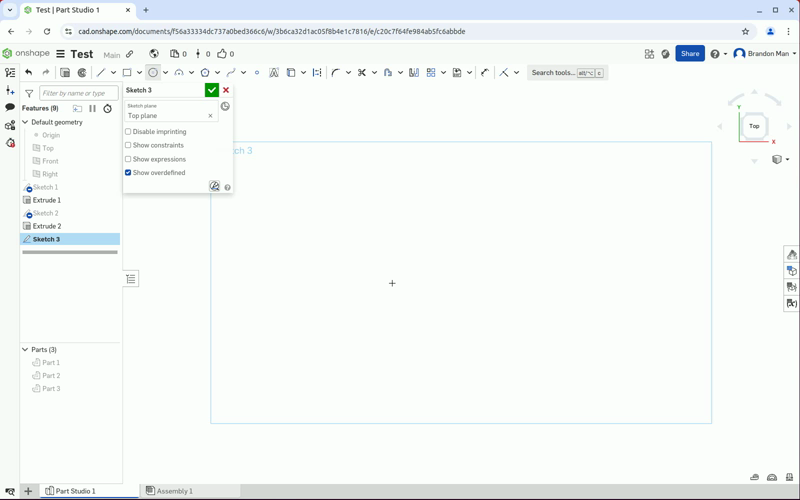
key_up(shift)
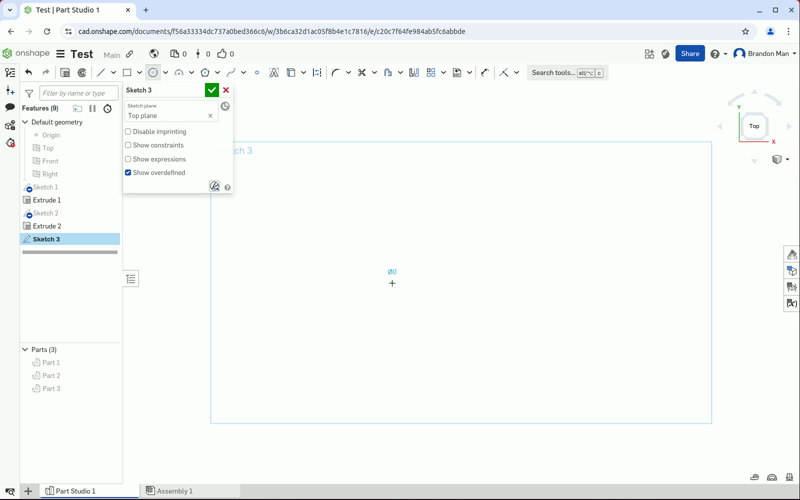
mouse_move(435, 282)
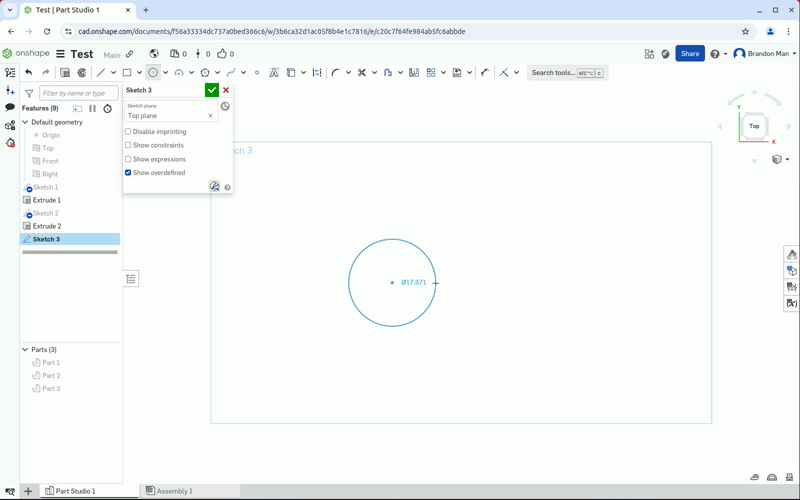
click(435, 282)
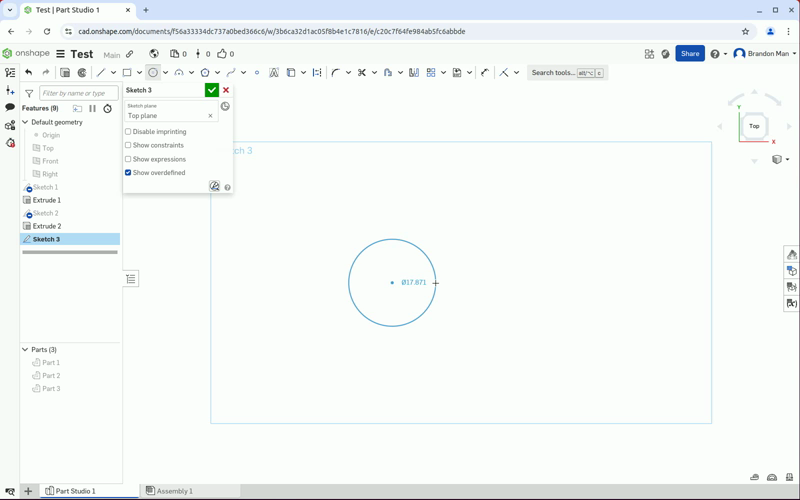
key(esc)
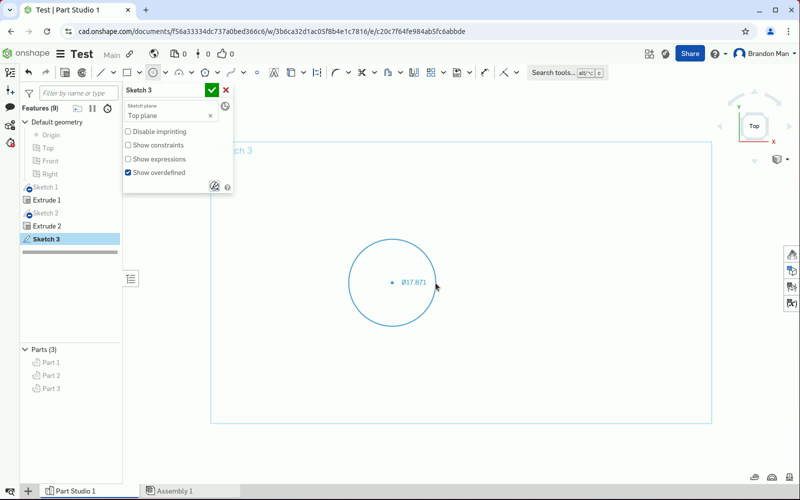
key(c)
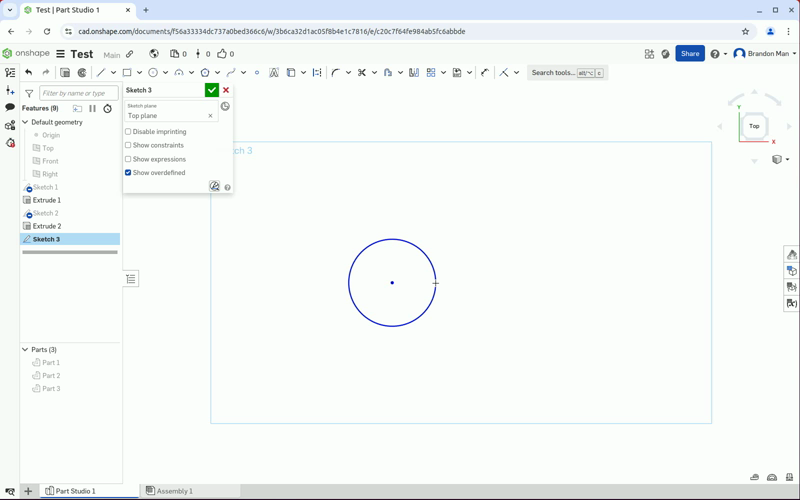
key_down(shift)
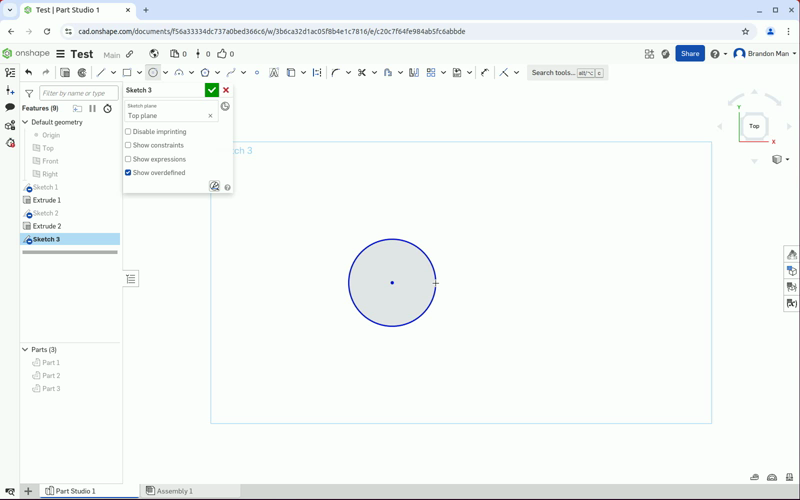
mouse_move(392, 282)
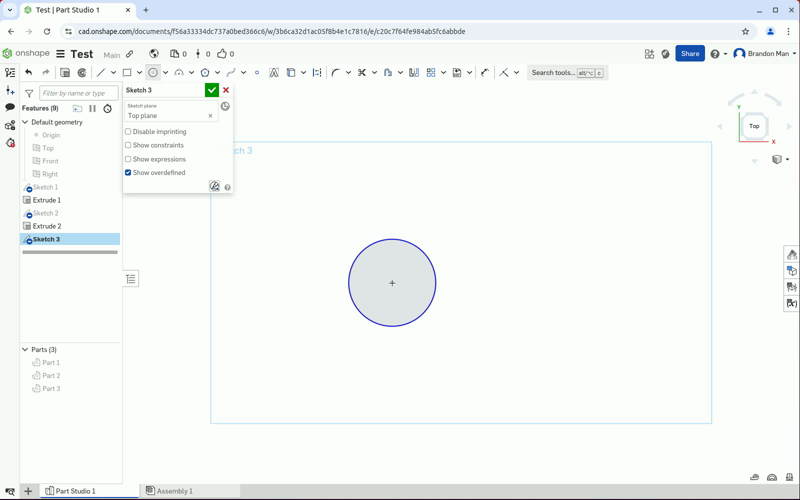
click(392, 282)
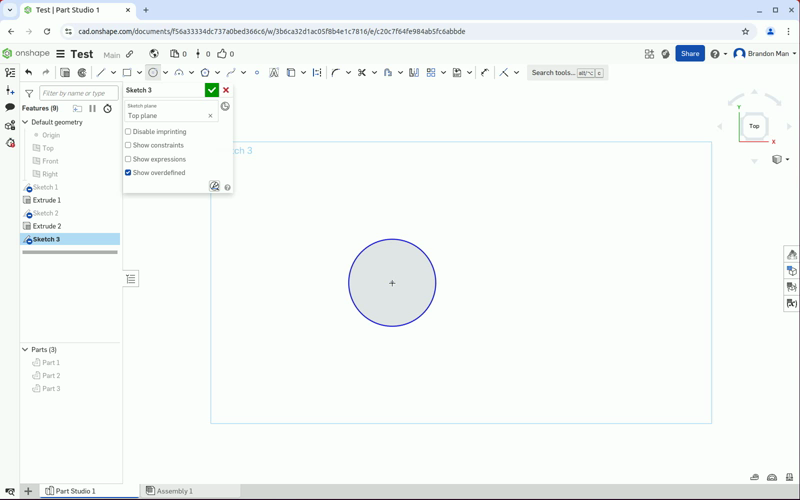
key_up(shift)
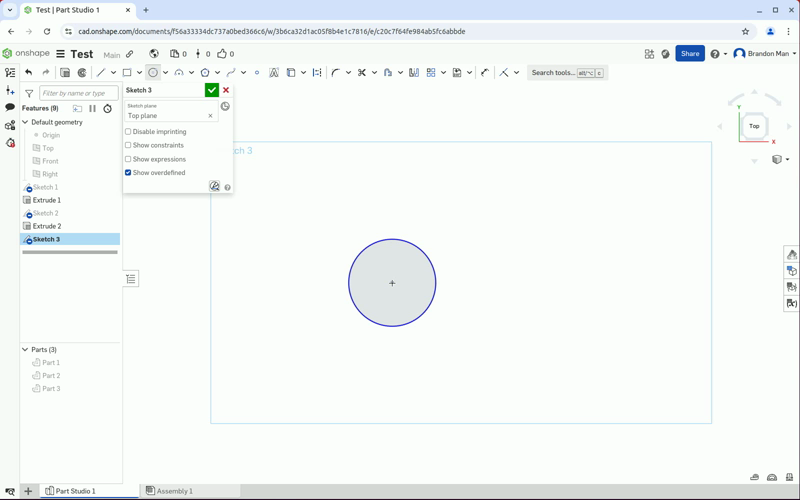
mouse_move(415, 282)
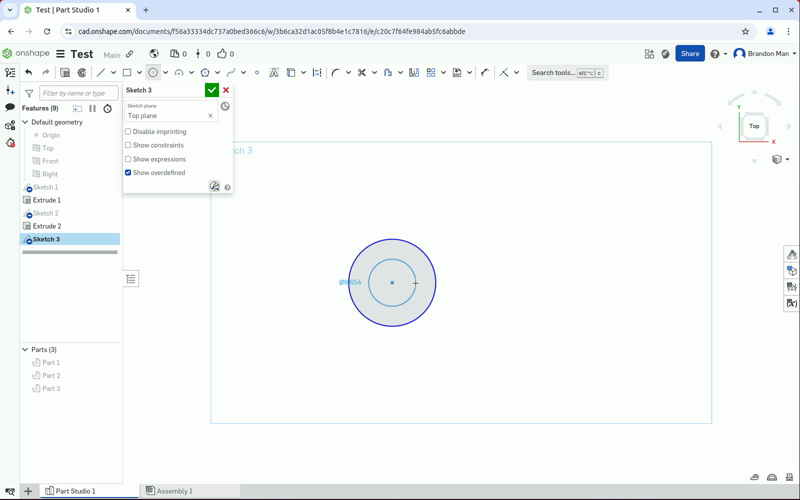
click(415, 282)
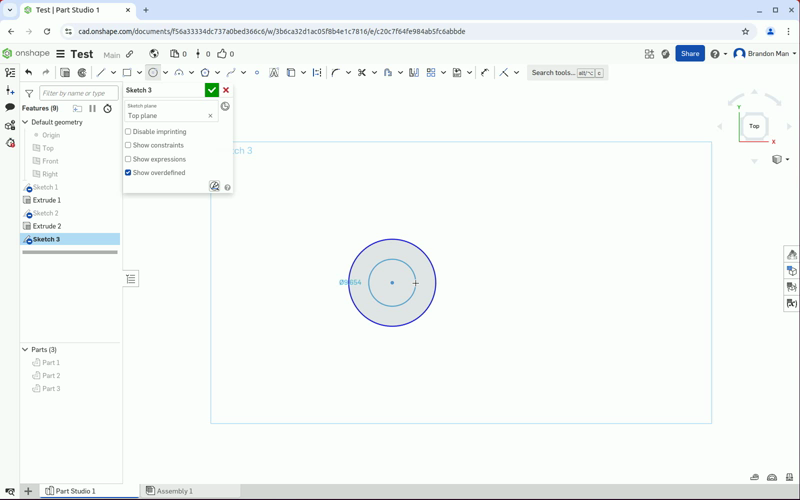
key(esc)
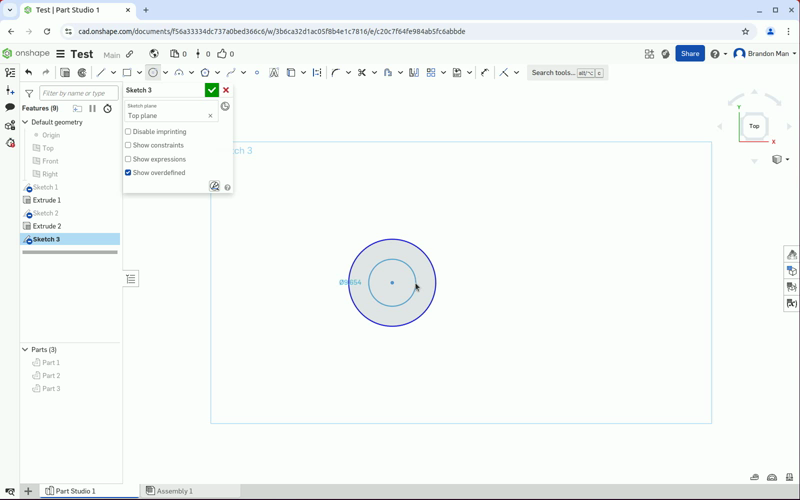
mouse_move(364, 302)
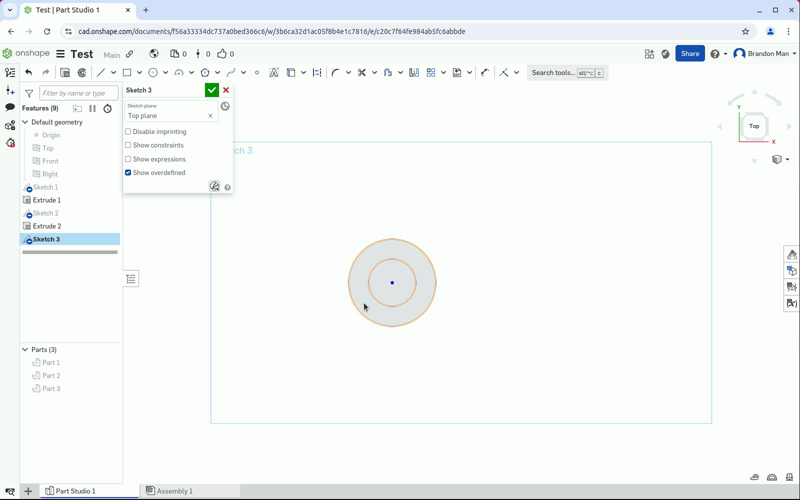
click(364, 302)
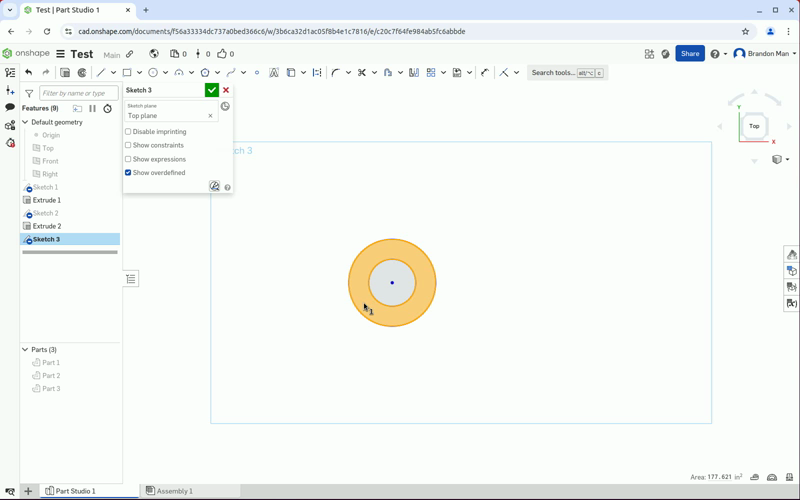
mouse_move(73, 352)
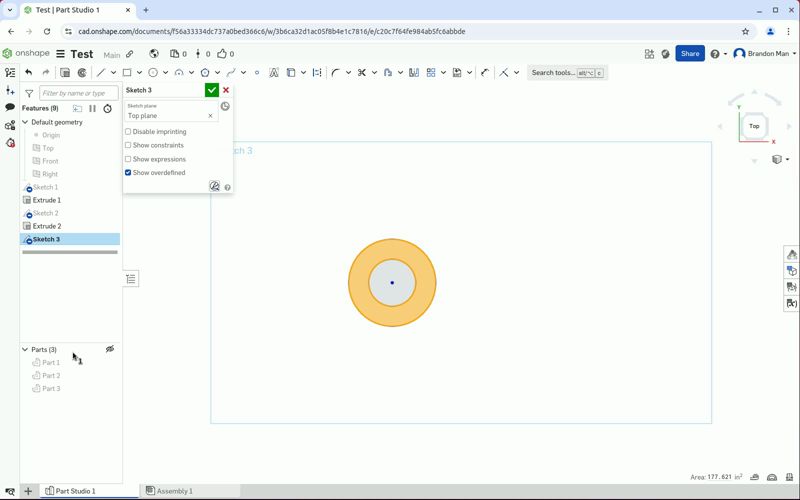
key(shift+y)
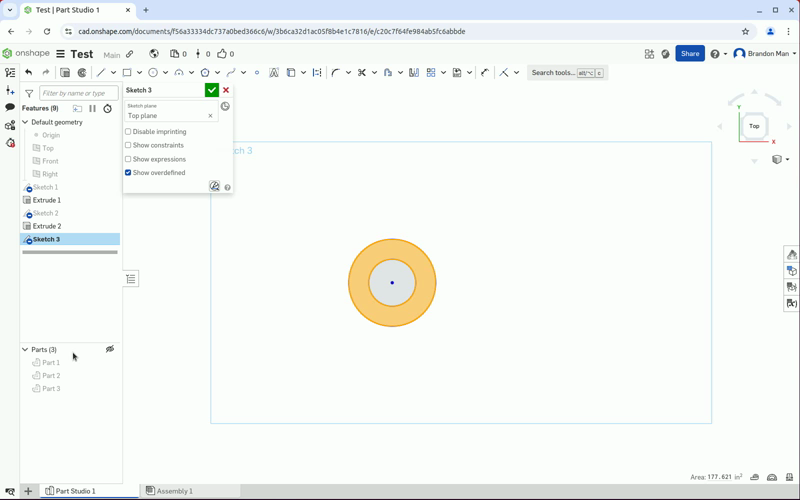
key(shift+e)
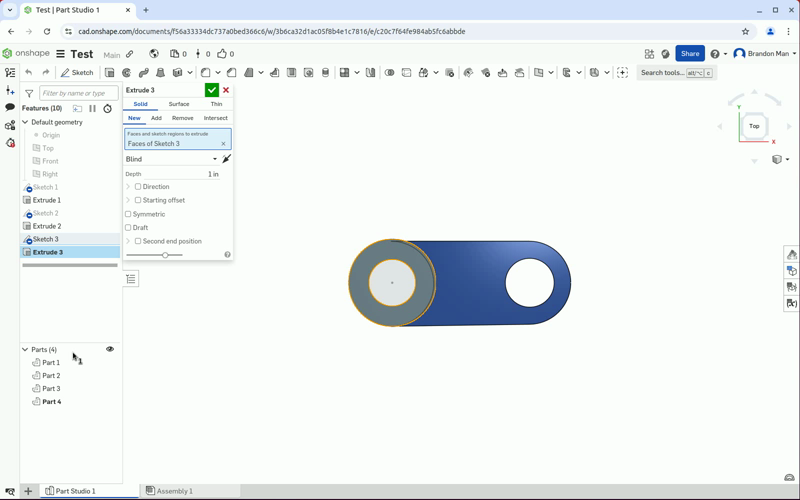
mouse_move(143, 106)
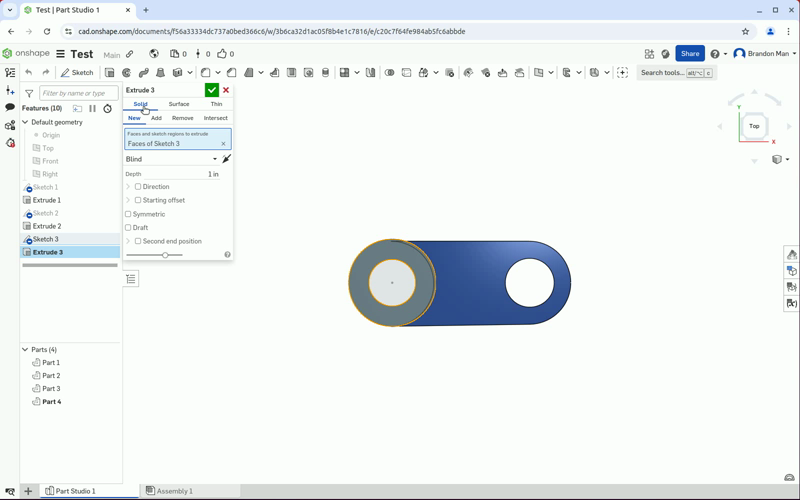
click(143, 106)
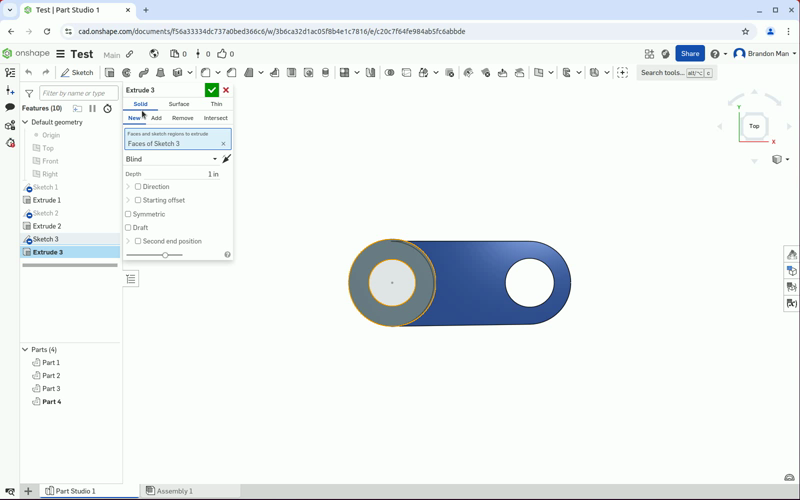
mouse_move(137, 120)
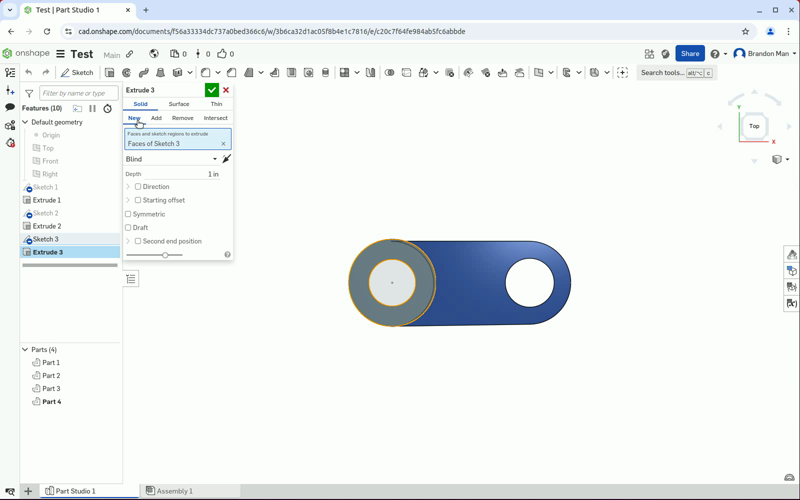
click(137, 120)
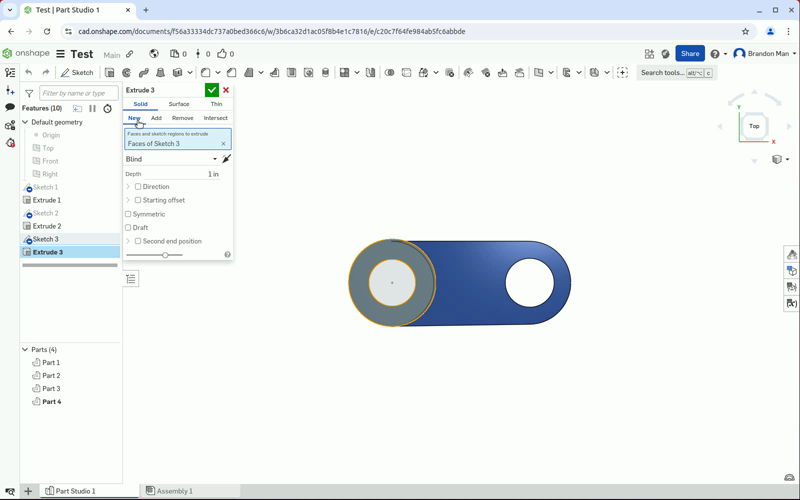
key(tab, 4)
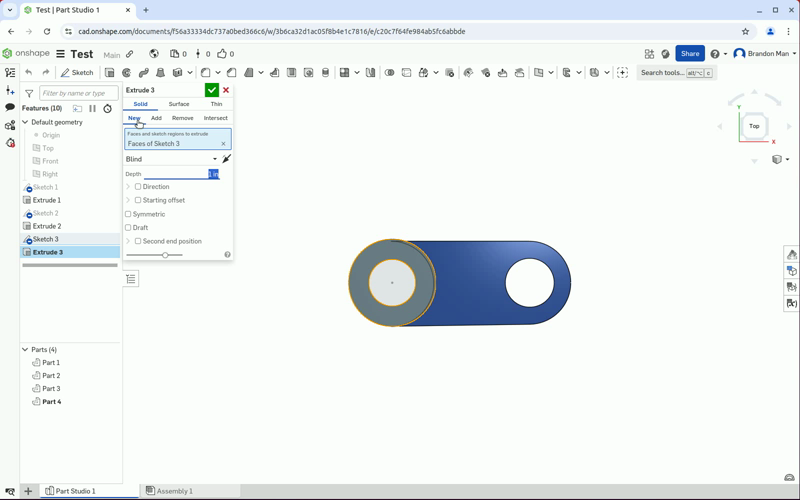
text(15.646)
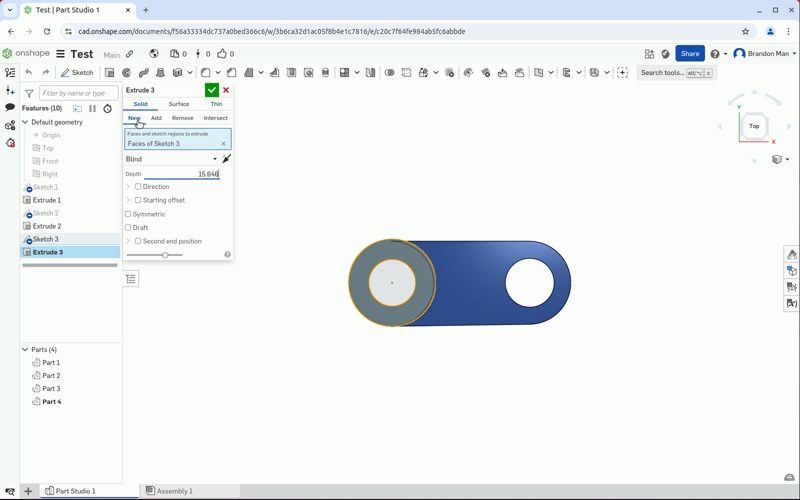
key(enter)
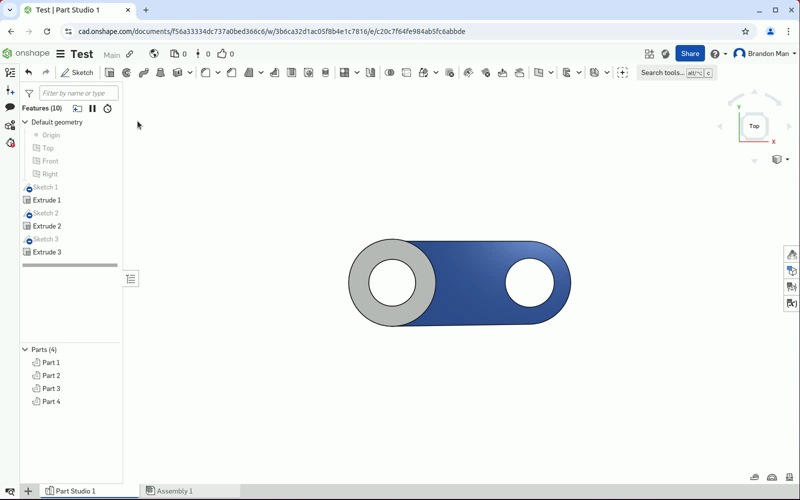
key(shift+h)
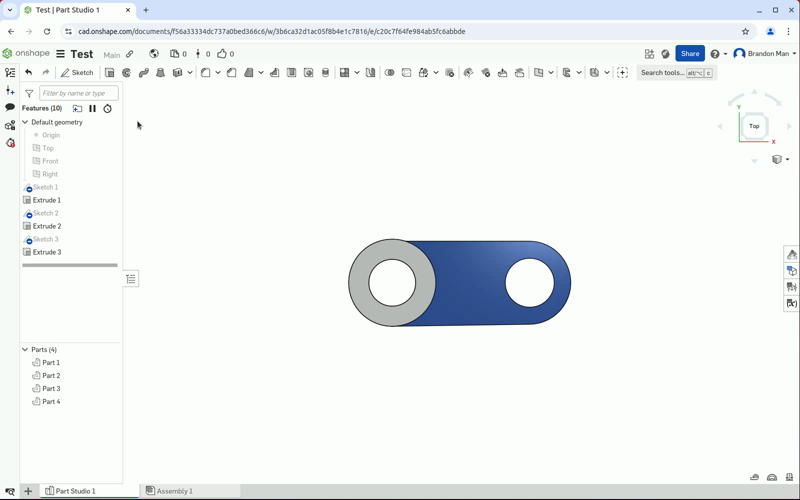
key(shift+h)
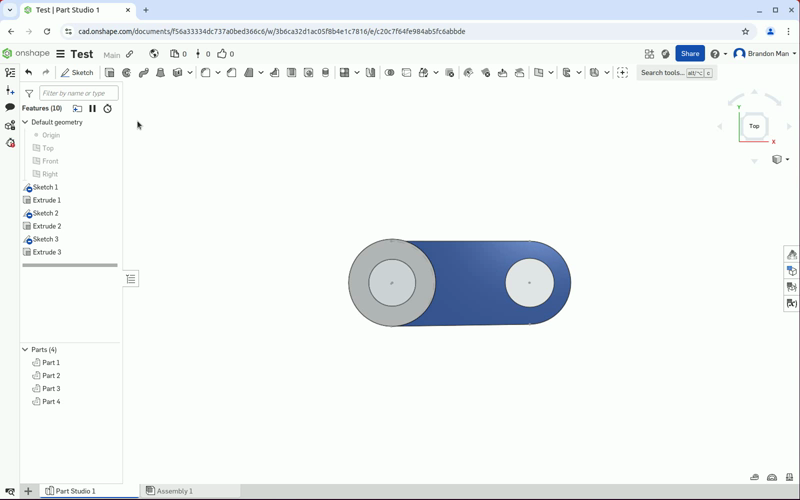
key(shift+7)
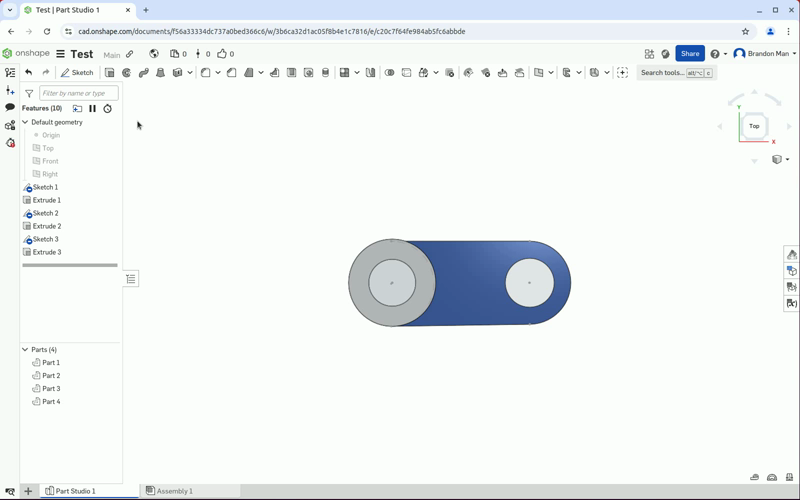
key(up, 3)
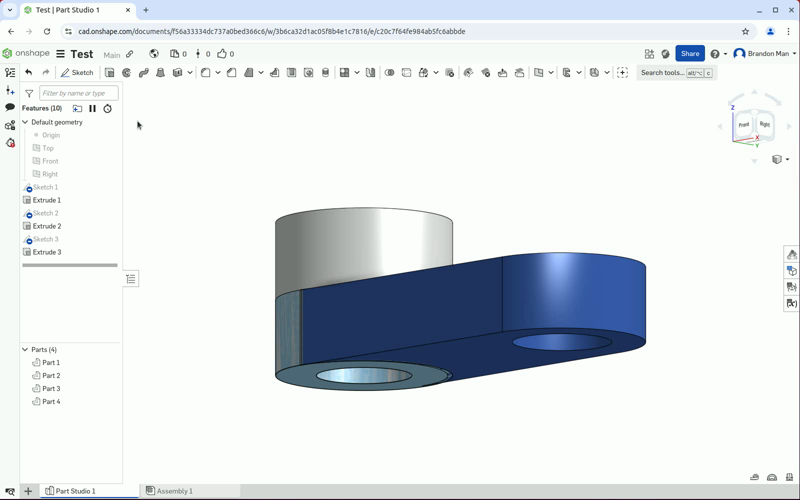
key(left, 3)
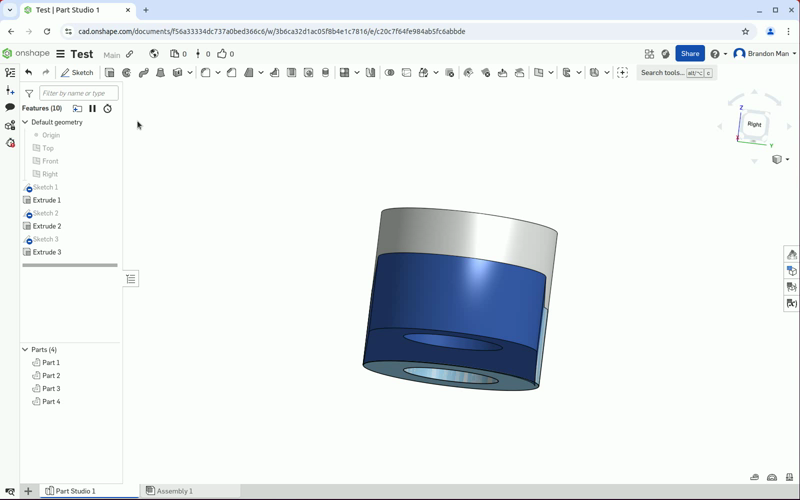
key(right, 3)
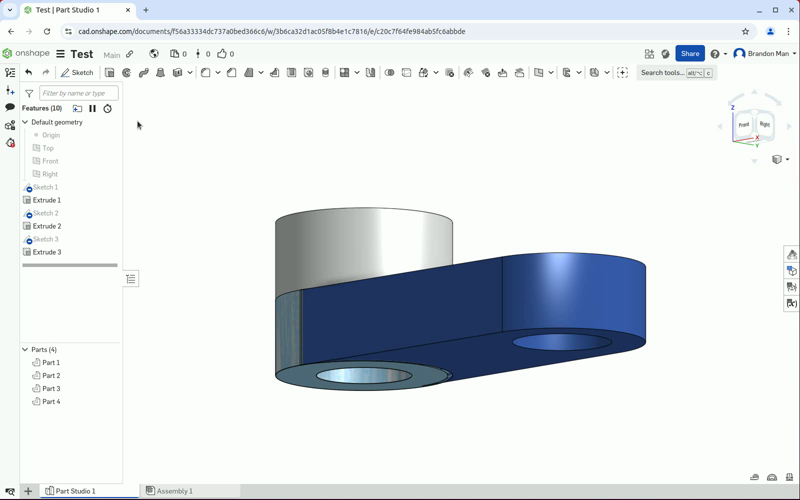
key(down, 3)
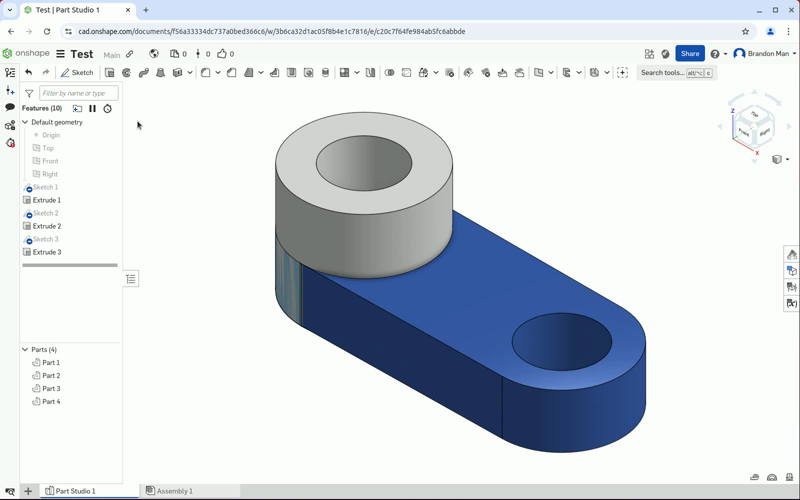
mouse_move(73, 189)
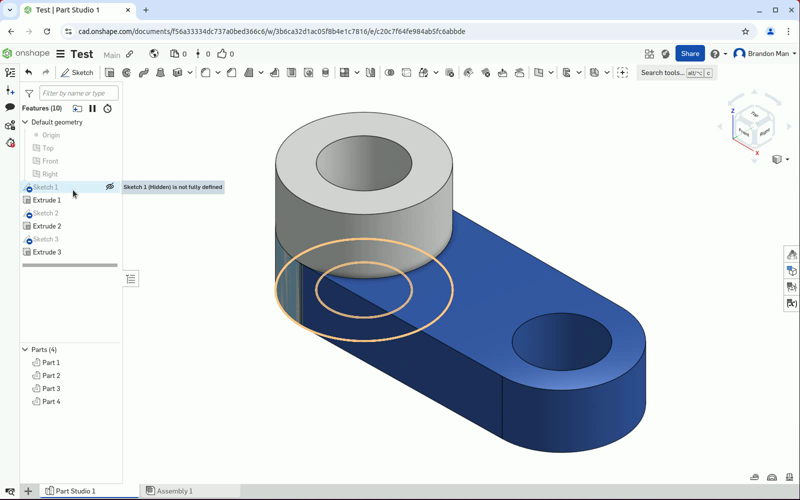
click(73, 189)